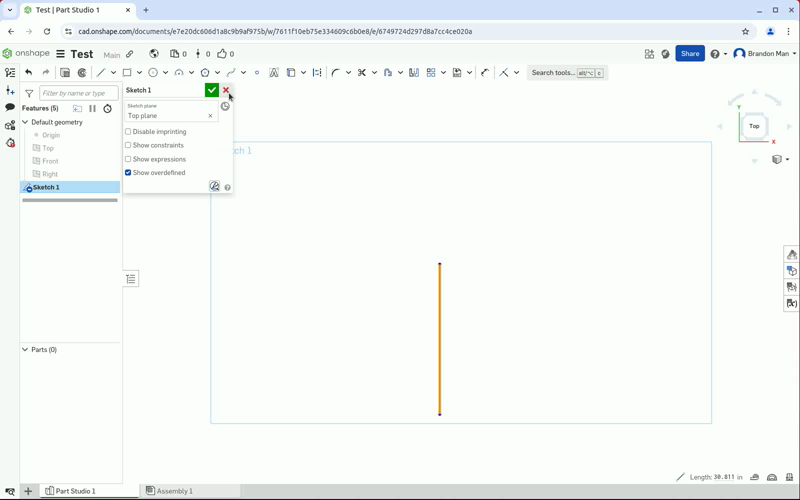
key(shift+h)
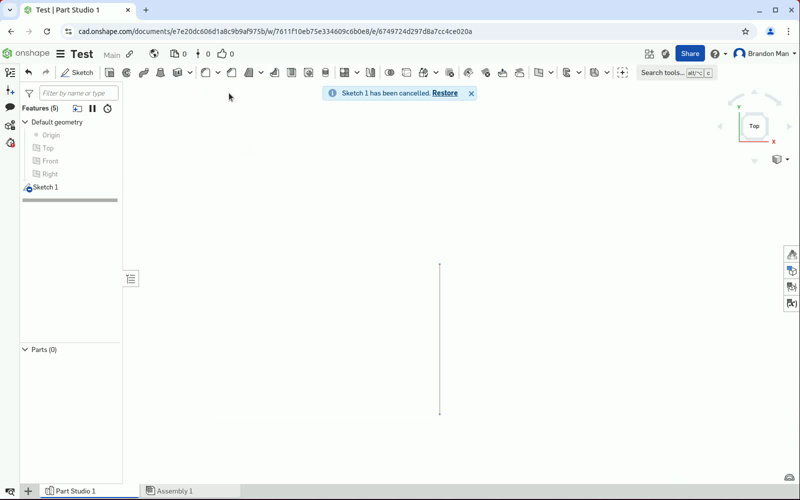
key(shift+s)
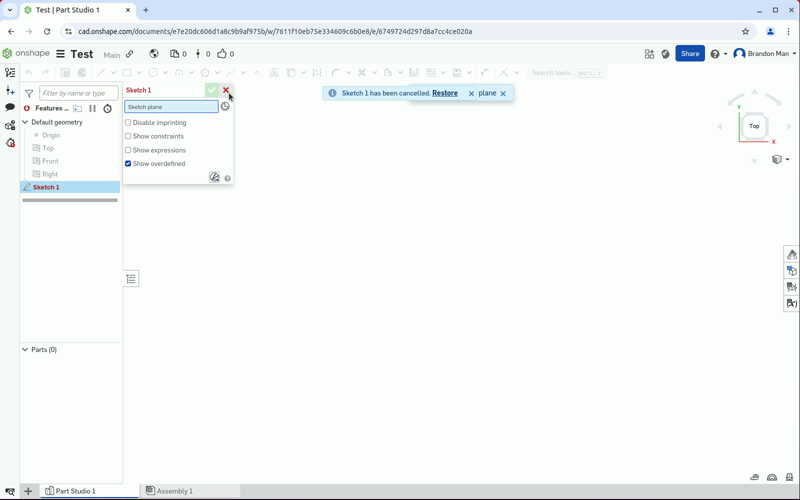
mouse_move(73, 150)
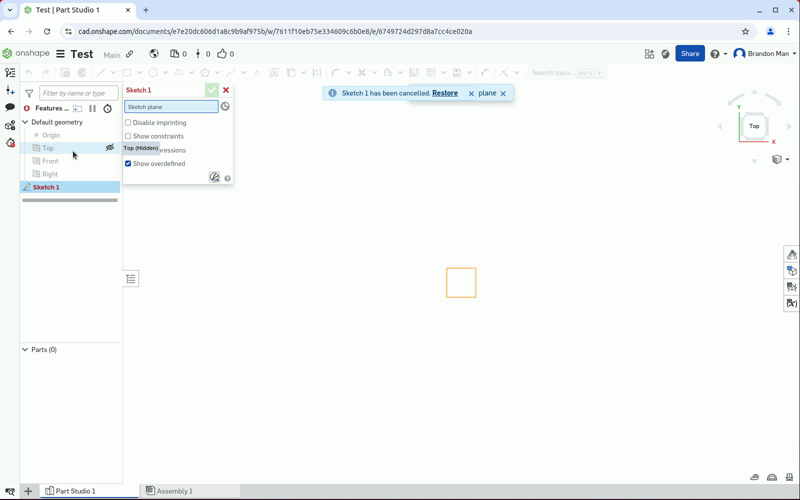
click(73, 150)
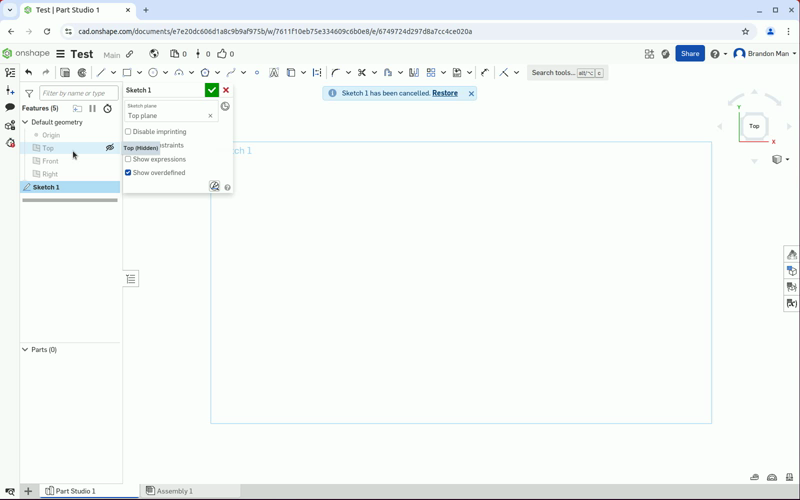
mouse_move(73, 352)
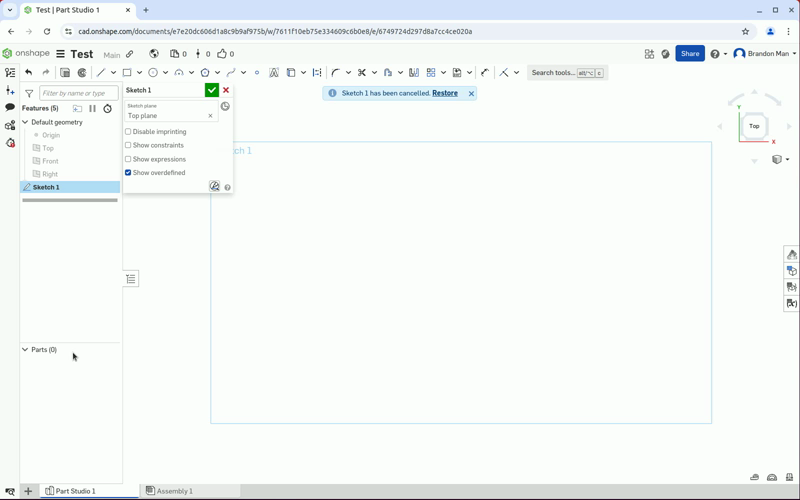
key(y)
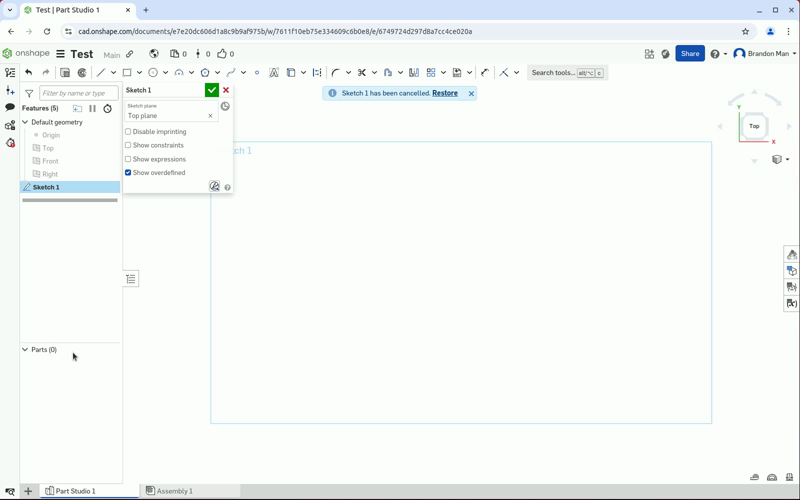
key(l)
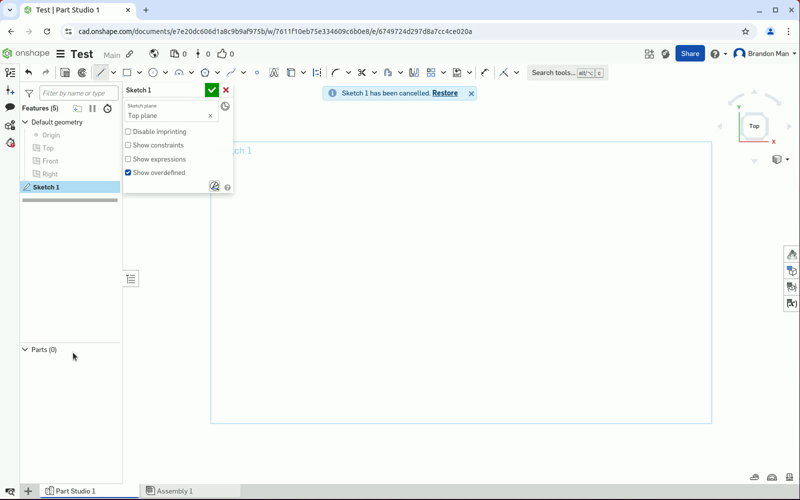
key_down(shift)
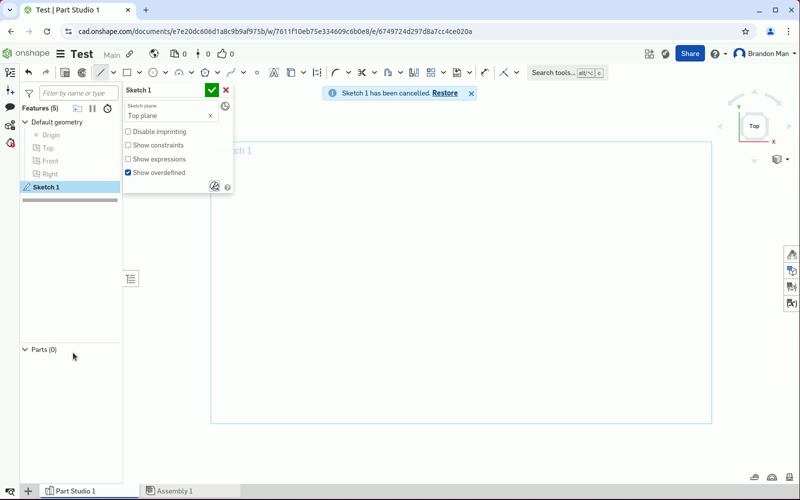
mouse_move(348, 330)
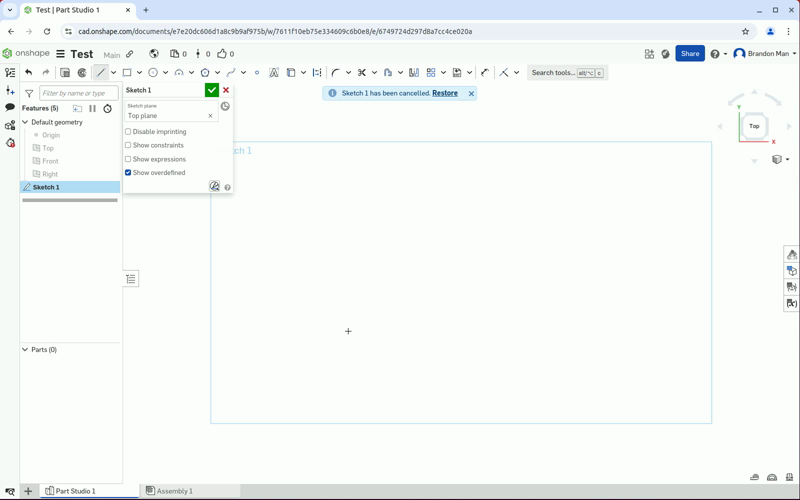
click(348, 330)
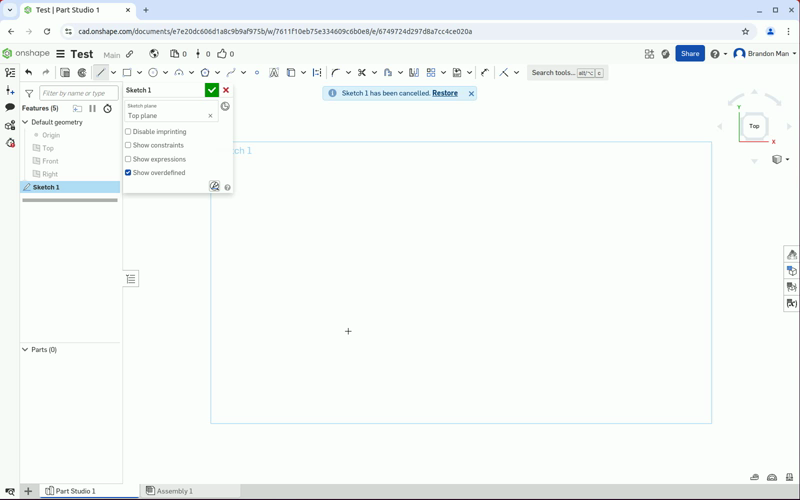
key_up(shift)
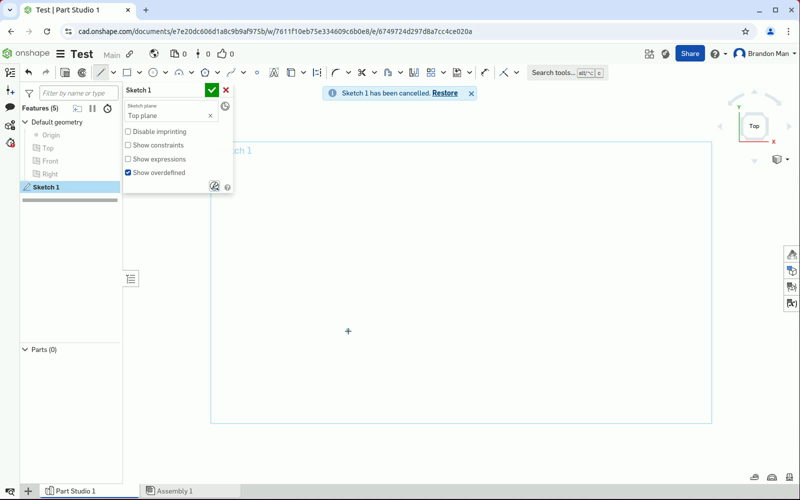
key_down(shift)
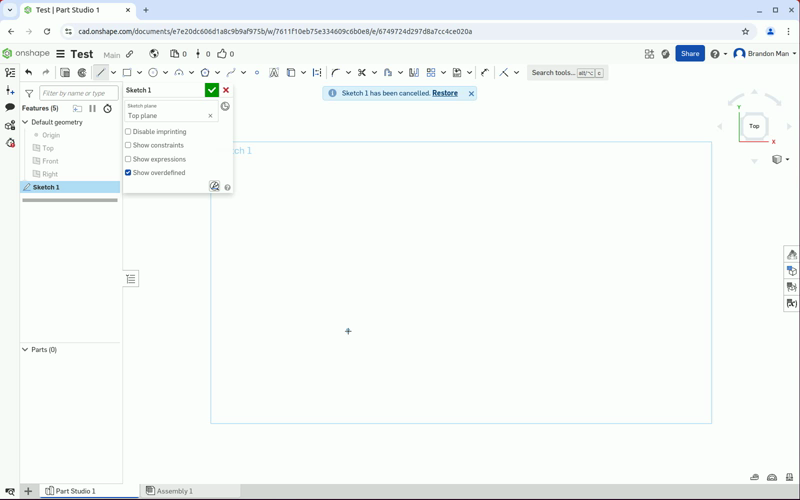
mouse_move(572, 330)
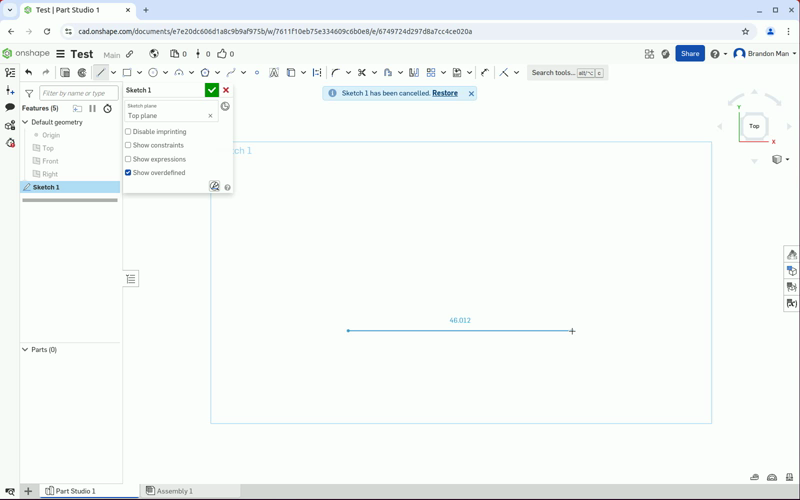
click(572, 330)
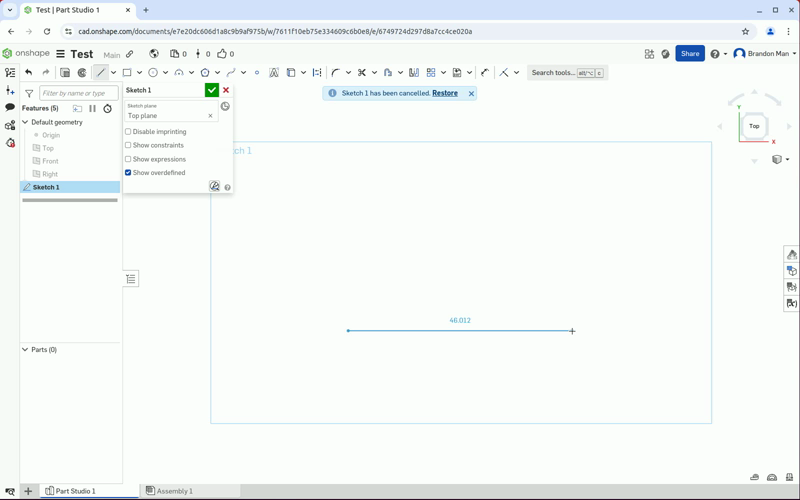
key_up(shift)
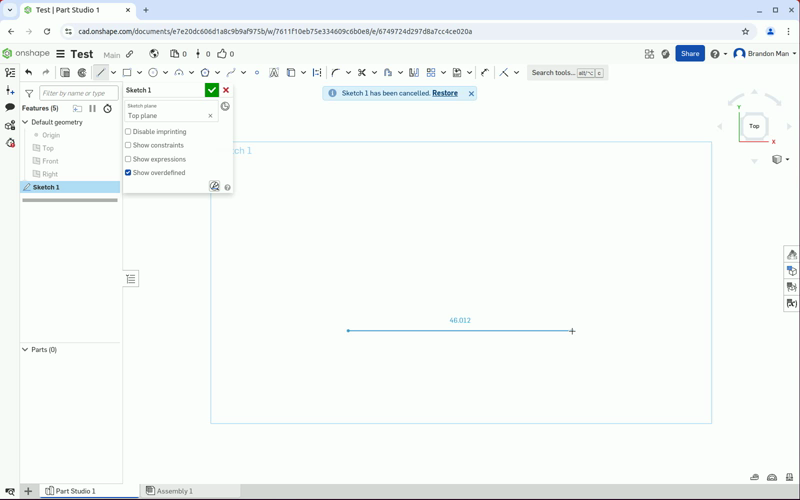
key_down(shift)
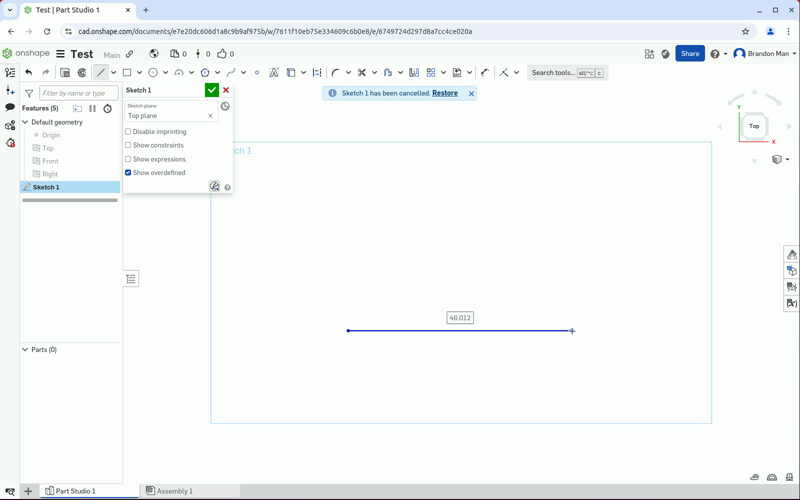
mouse_move(572, 234)
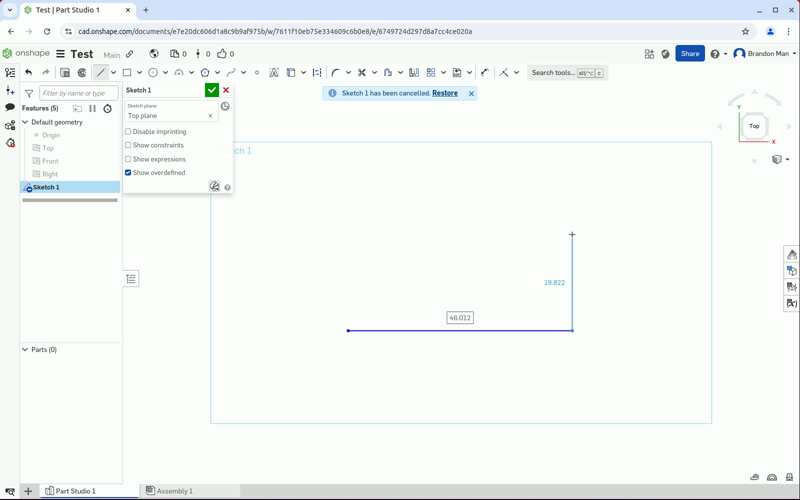
click(572, 234)
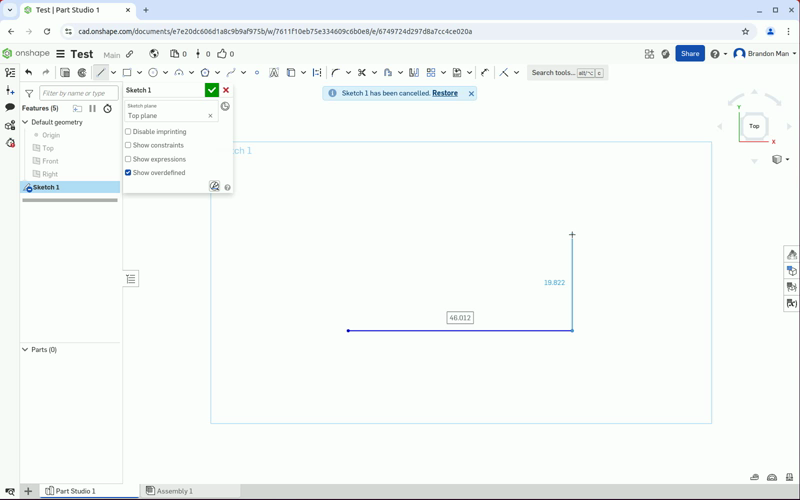
key_up(shift)
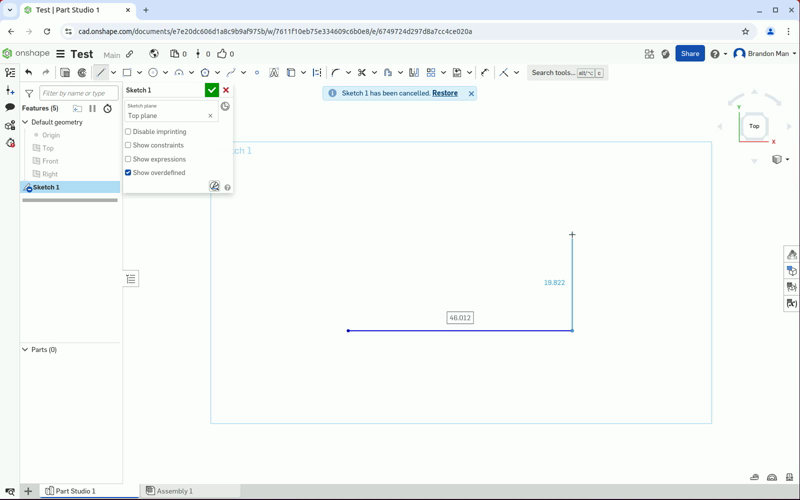
key_down(shift)
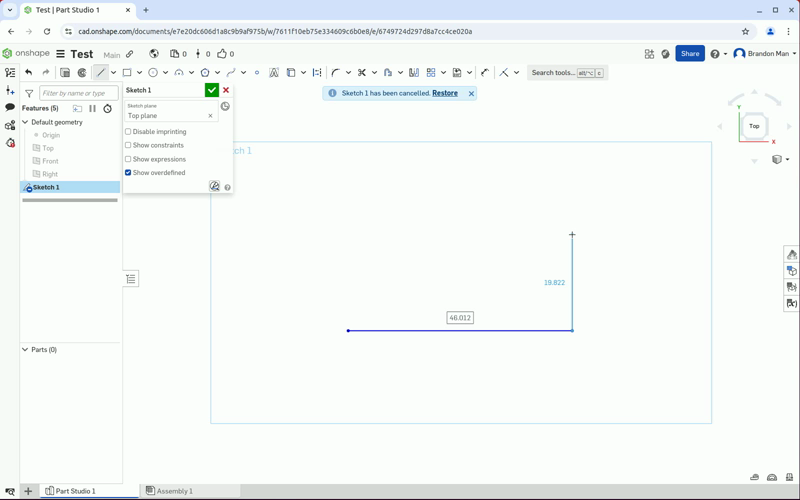
mouse_move(348, 234)
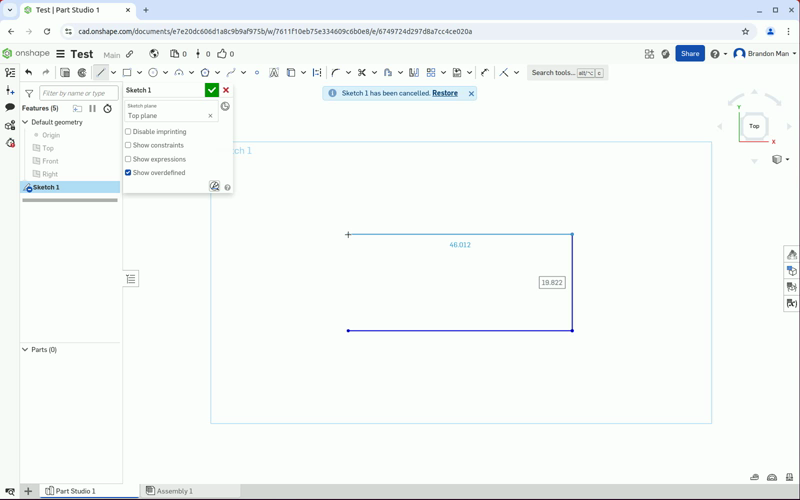
click(348, 234)
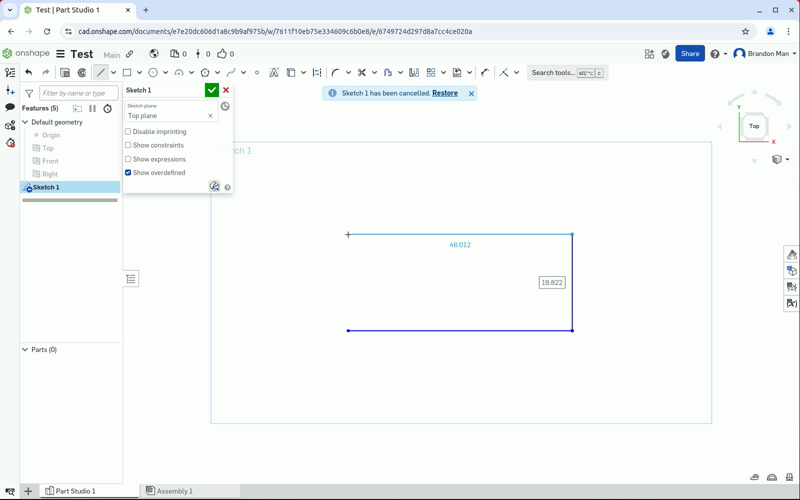
key_up(shift)
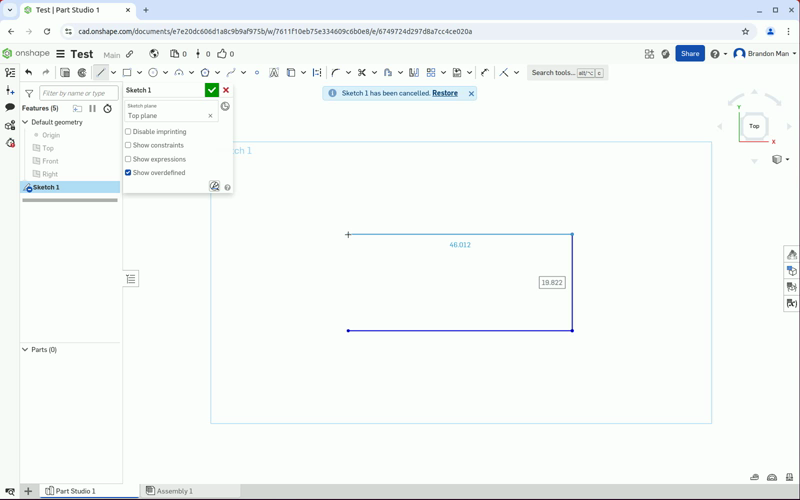
key_down(shift)
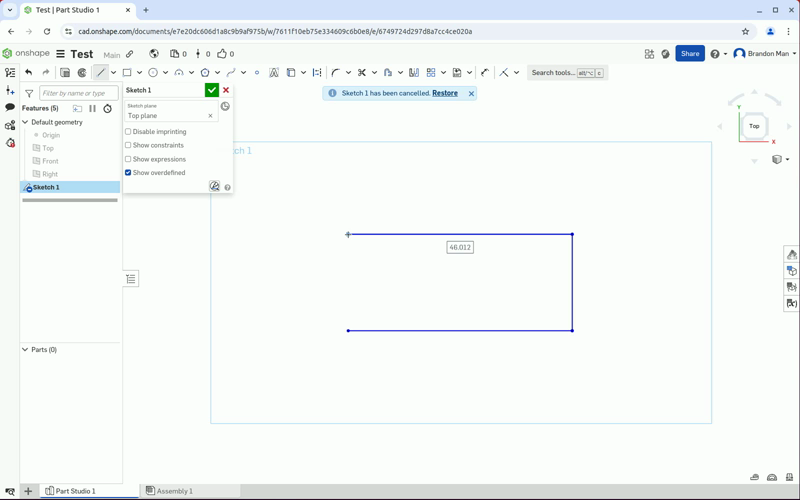
mouse_move(348, 330)
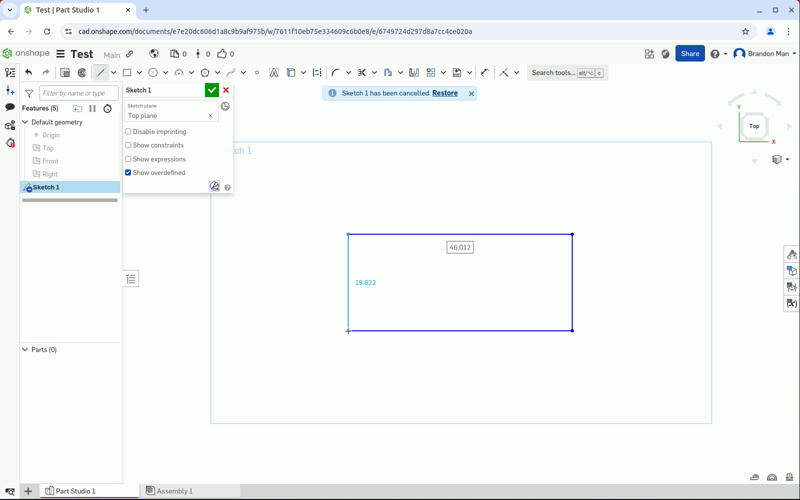
key_up(shift)
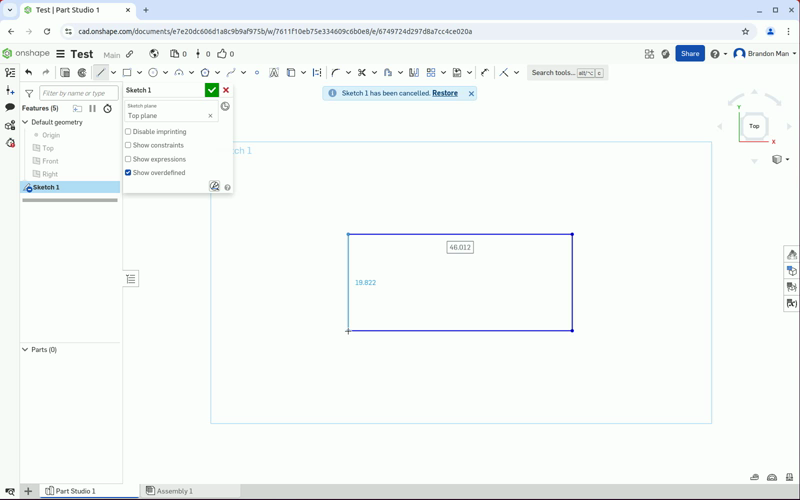
click(348, 330)
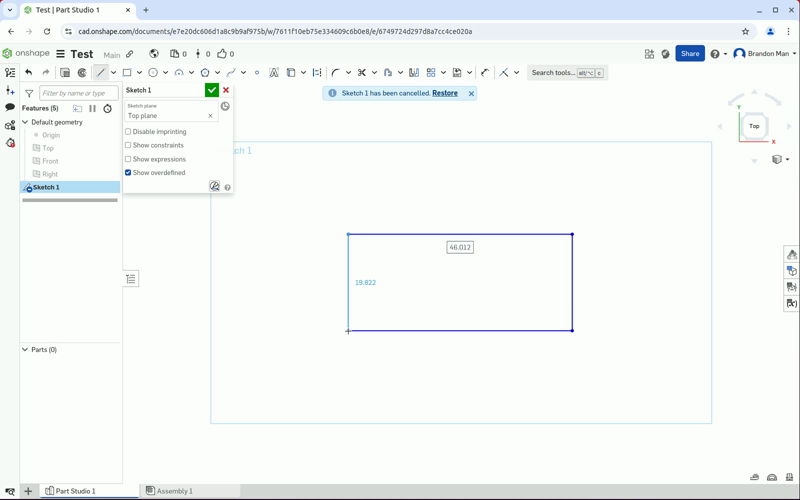
key(esc)
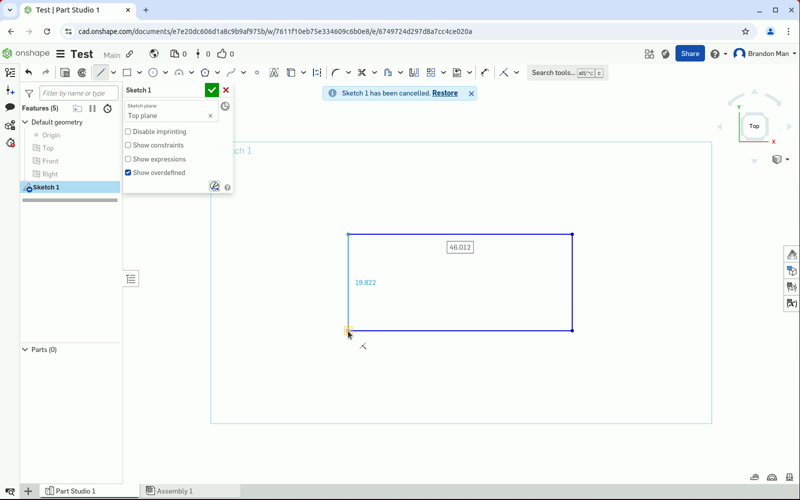
mouse_move(399, 256)
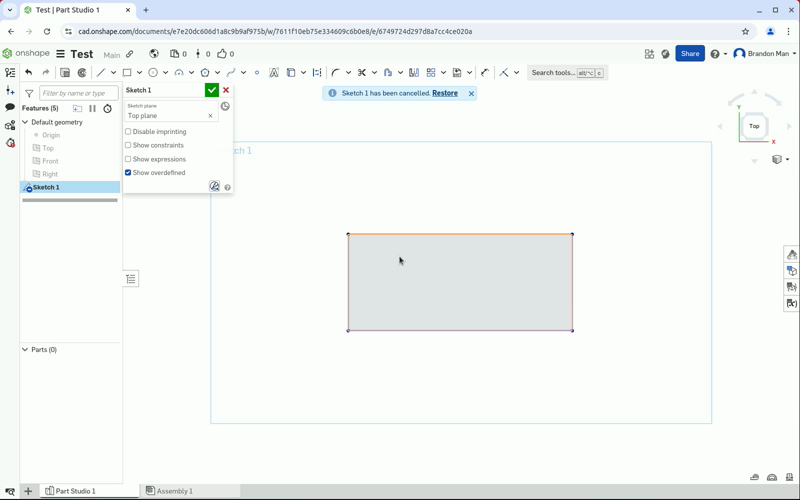
click(399, 256)
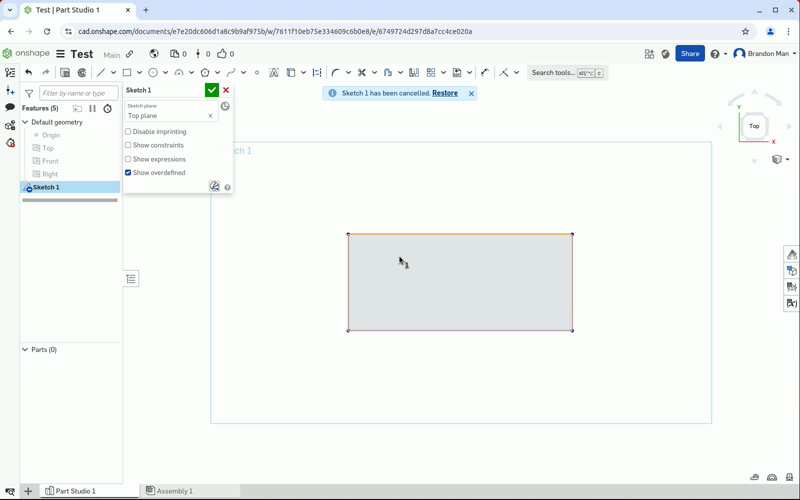
mouse_move(73, 352)
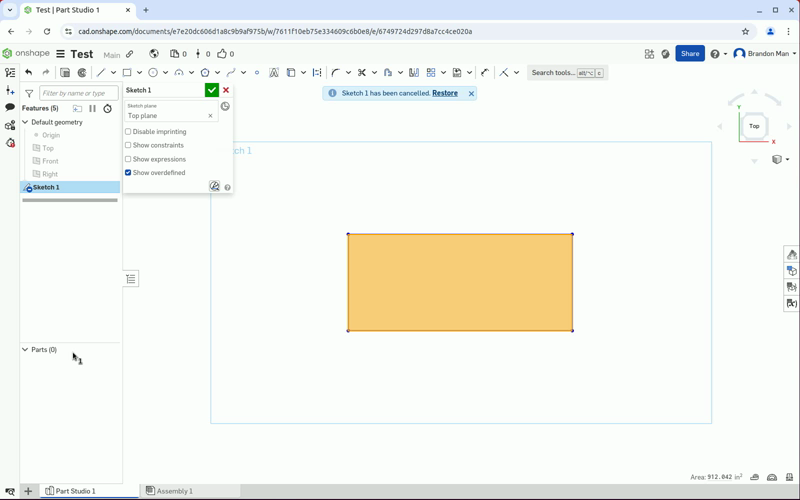
key(shift+y)
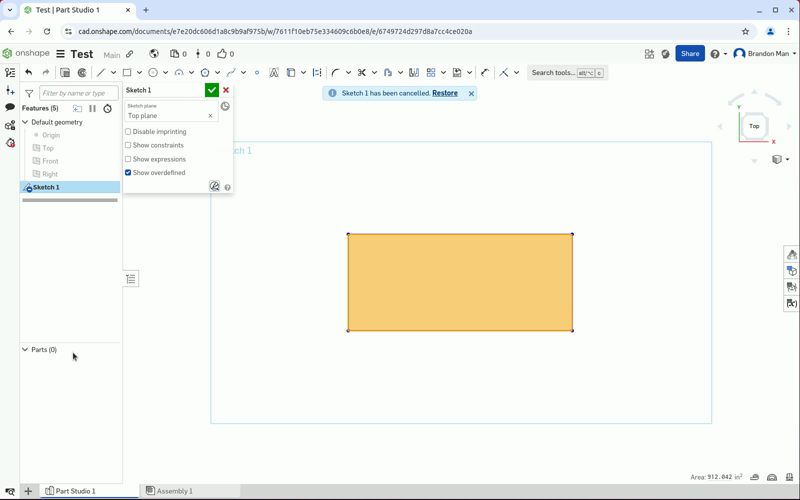
key(shift+e)
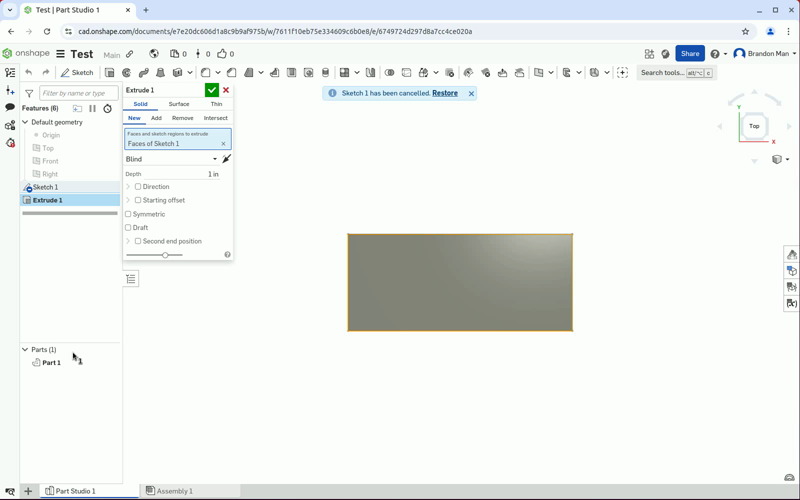
mouse_move(143, 106)
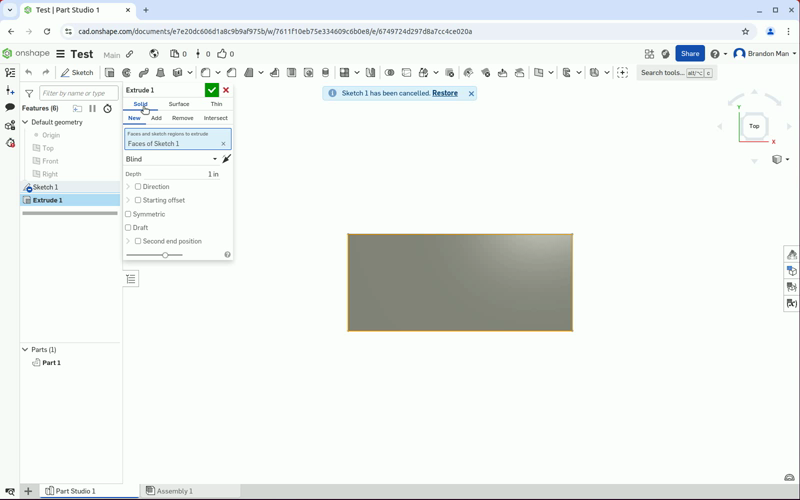
click(143, 106)
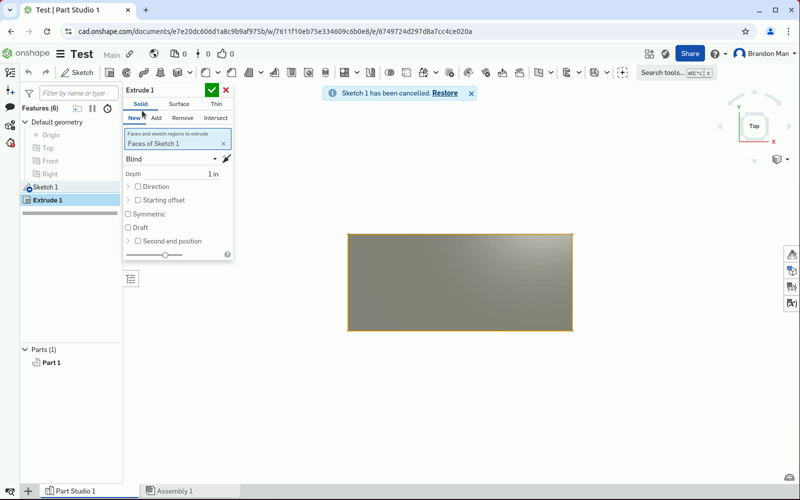
mouse_move(137, 120)
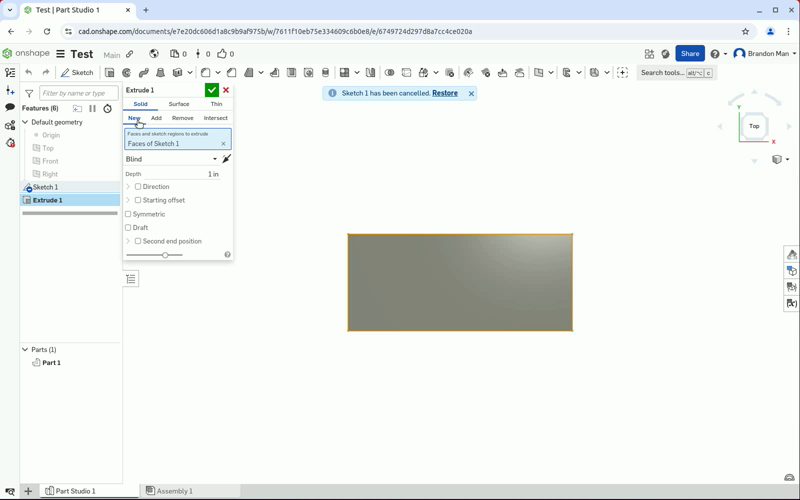
click(137, 120)
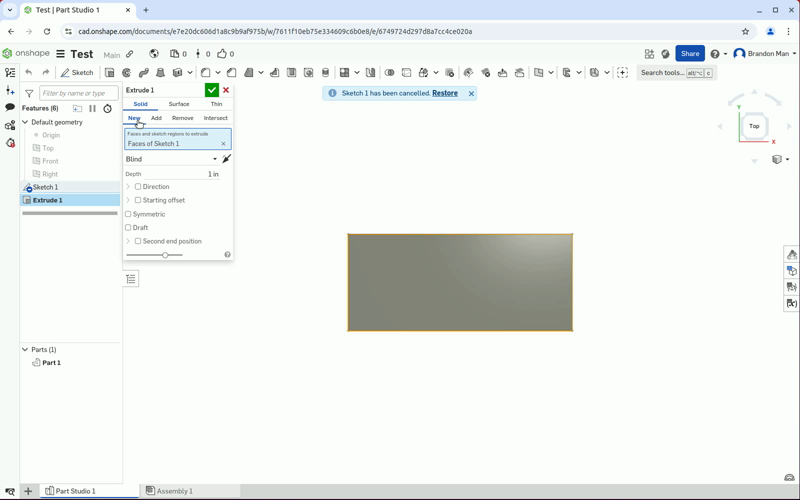
key(tab, 4)
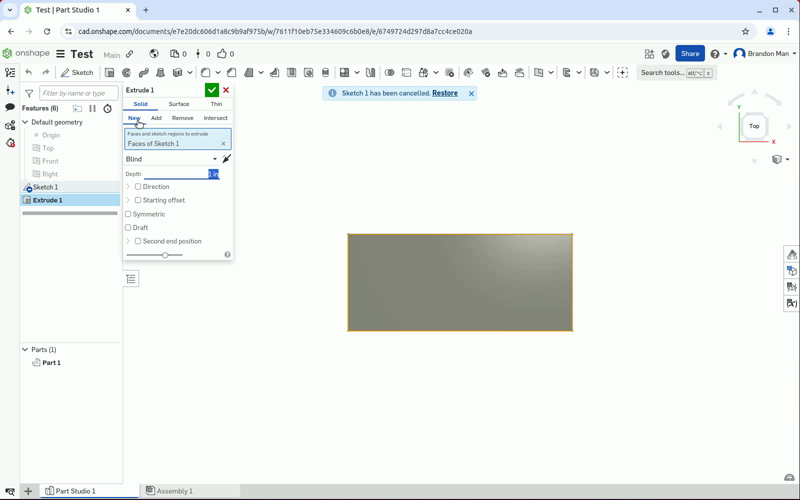
text(19.738)
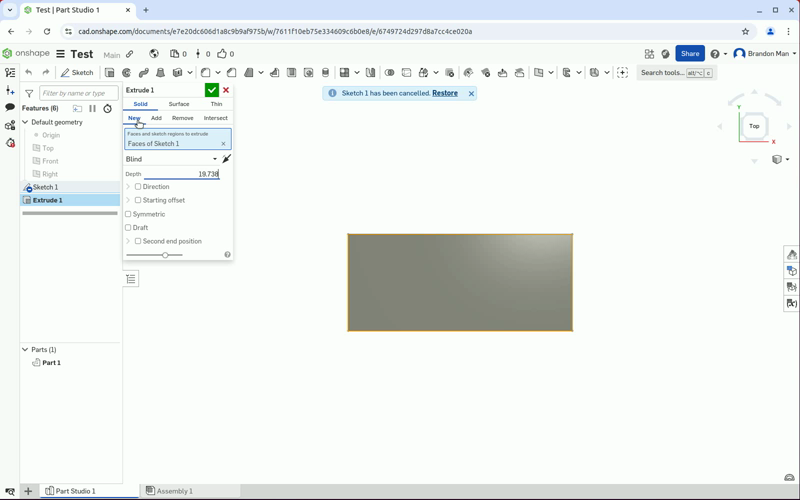
key(enter)
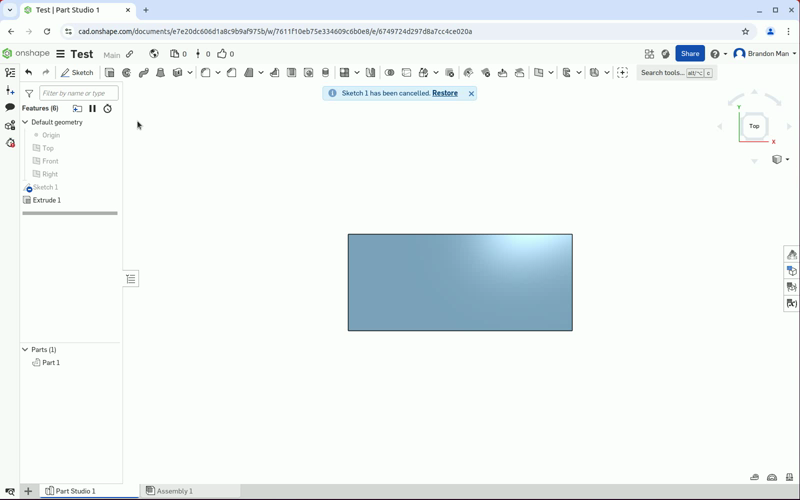
key(shift+h)
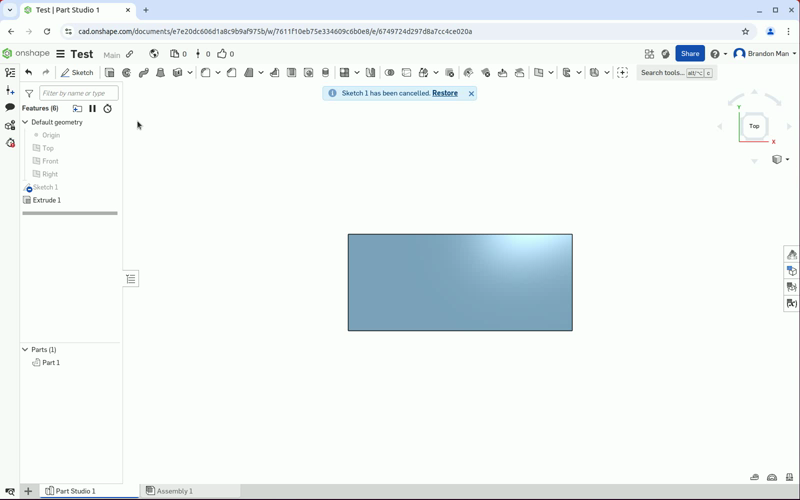
key(shift+h)
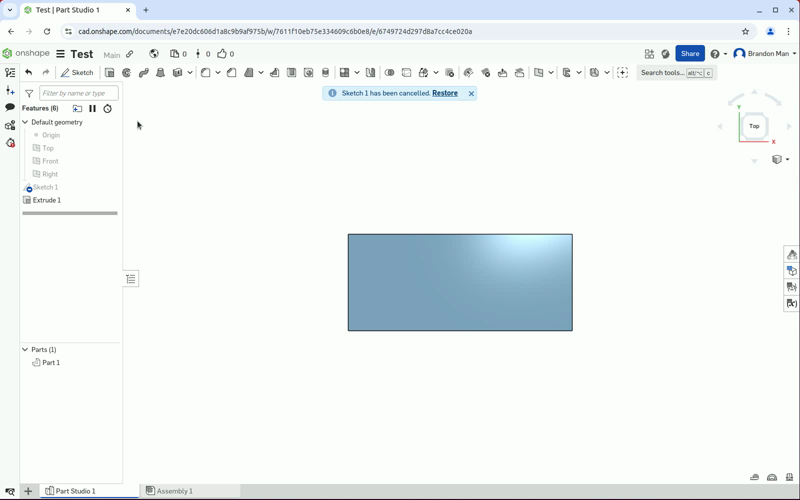
mouse_move(73, 189)
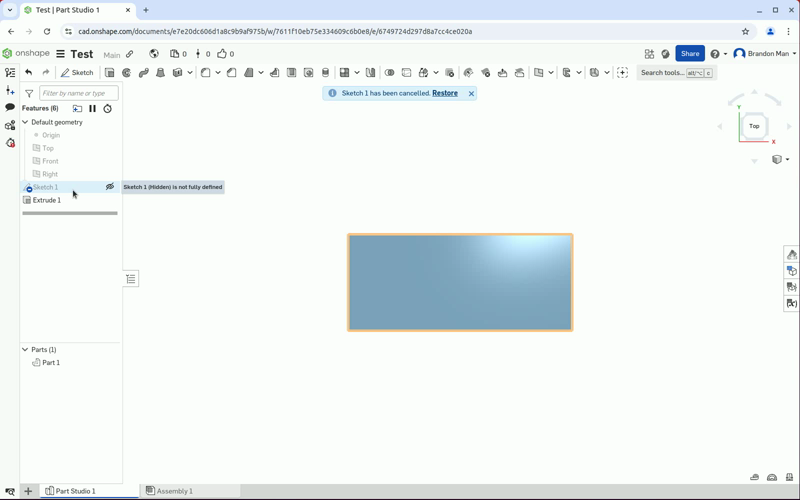
click(73, 189)
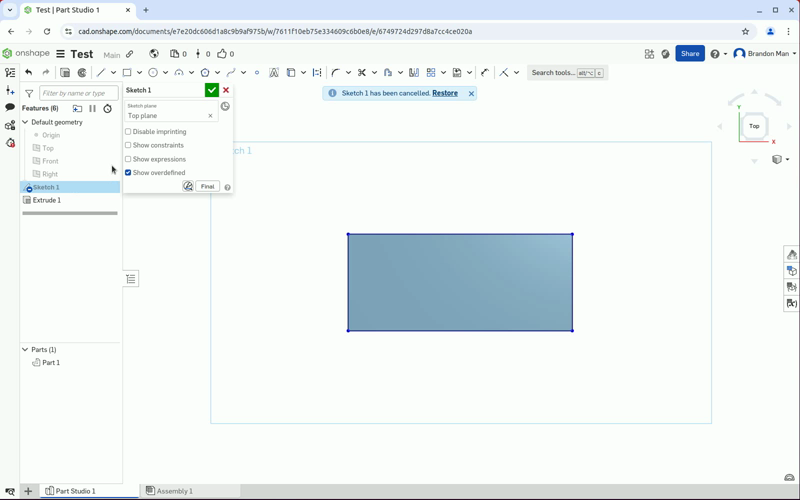
mouse_move(229, 92)
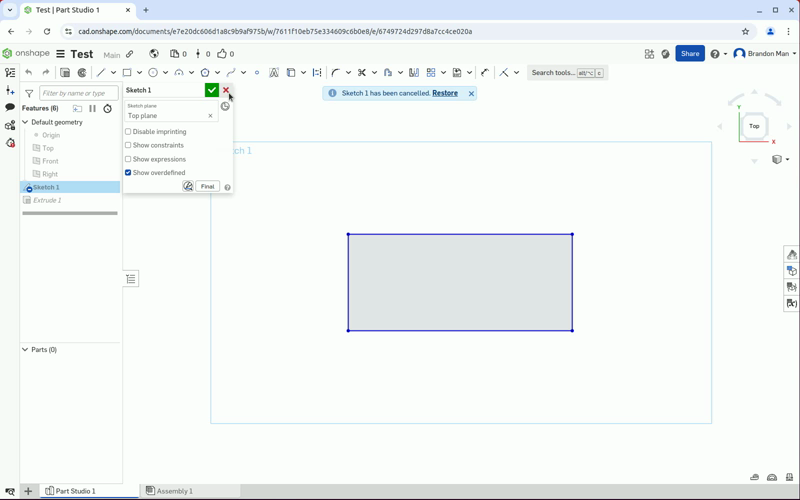
click(229, 92)
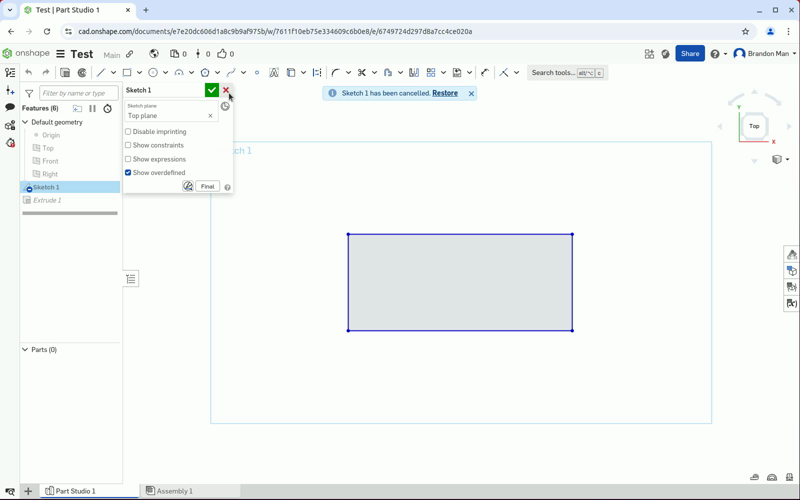
key(shift+s)
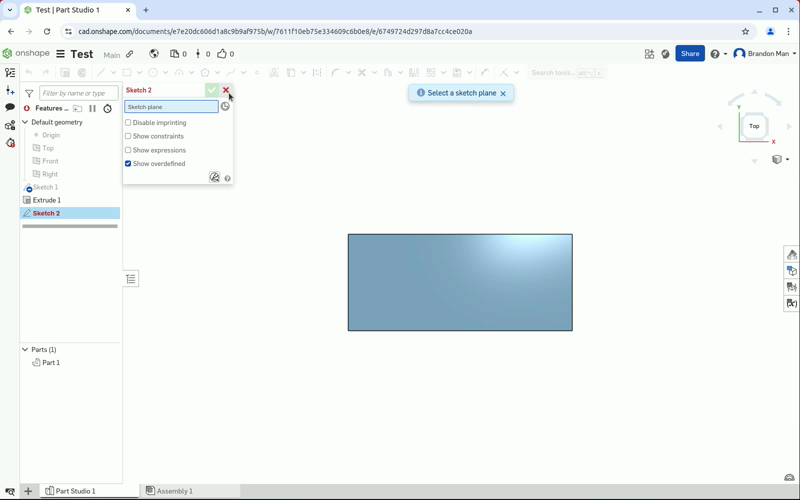
mouse_move(73, 150)
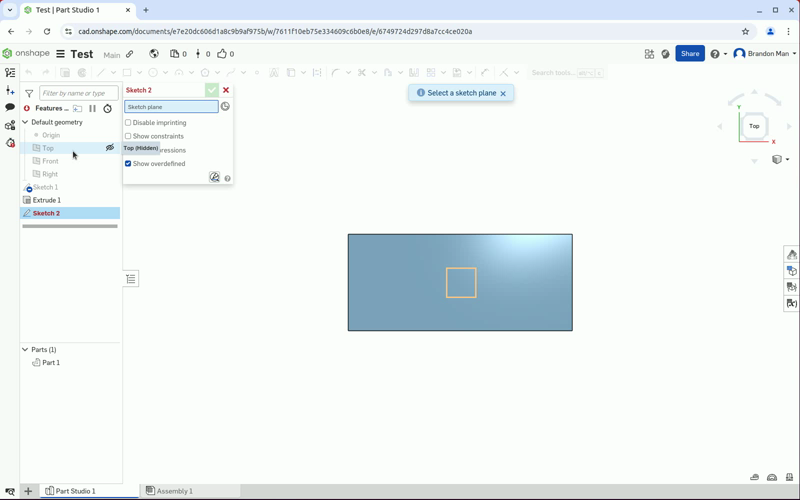
click(73, 150)
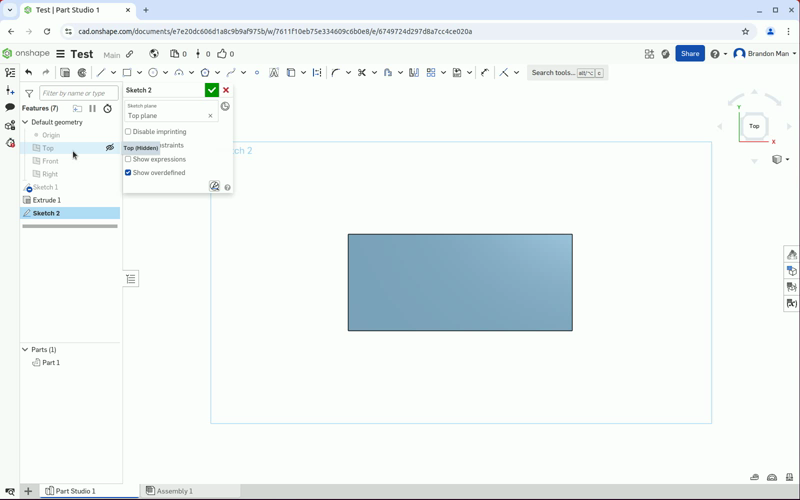
mouse_move(73, 352)
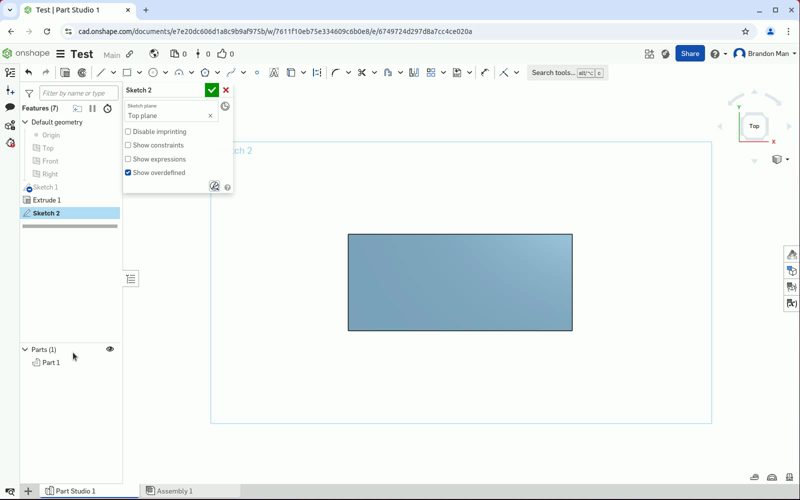
key(y)
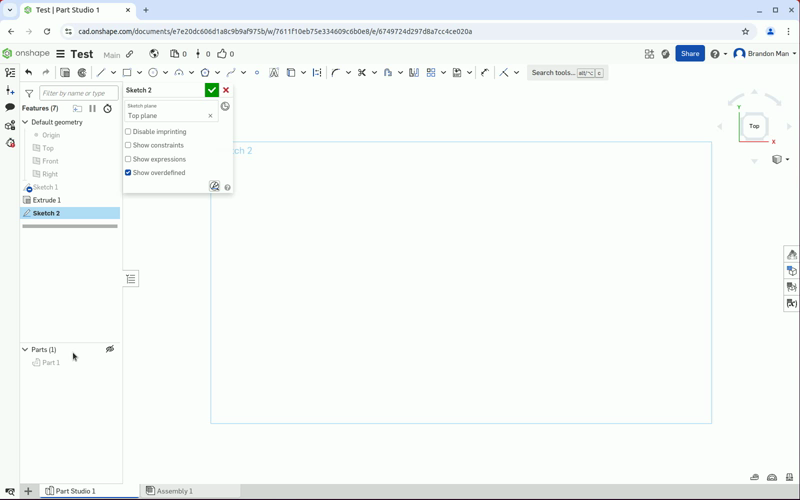
key(c)
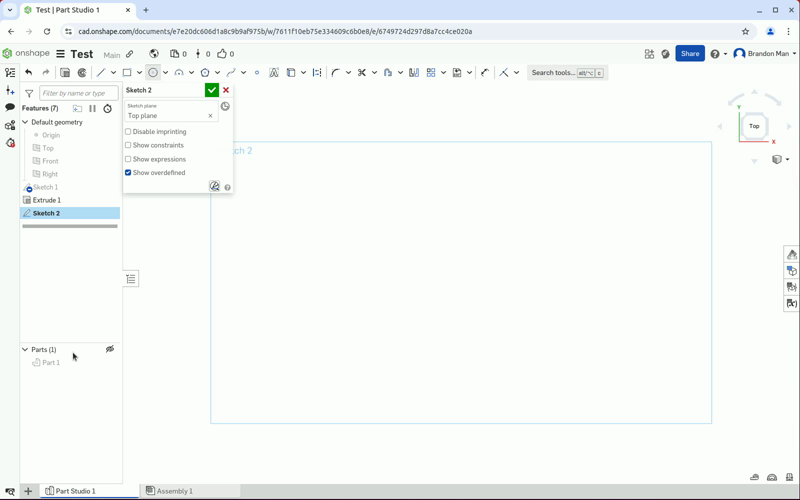
key_down(shift)
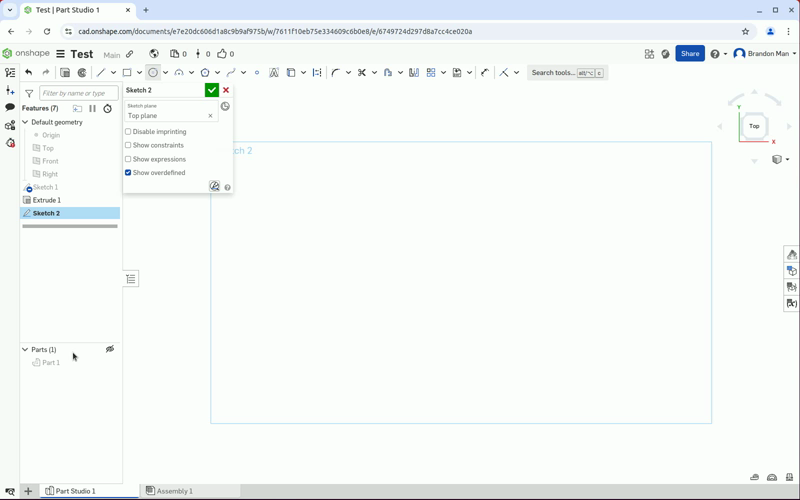
mouse_move(380, 282)
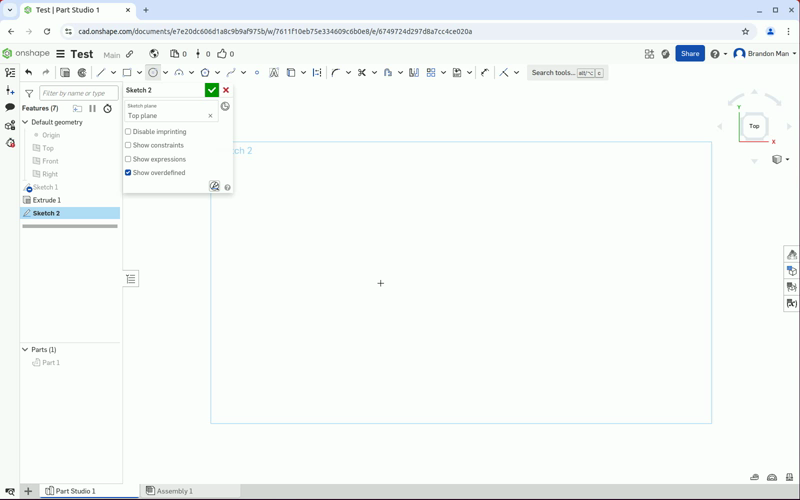
click(380, 282)
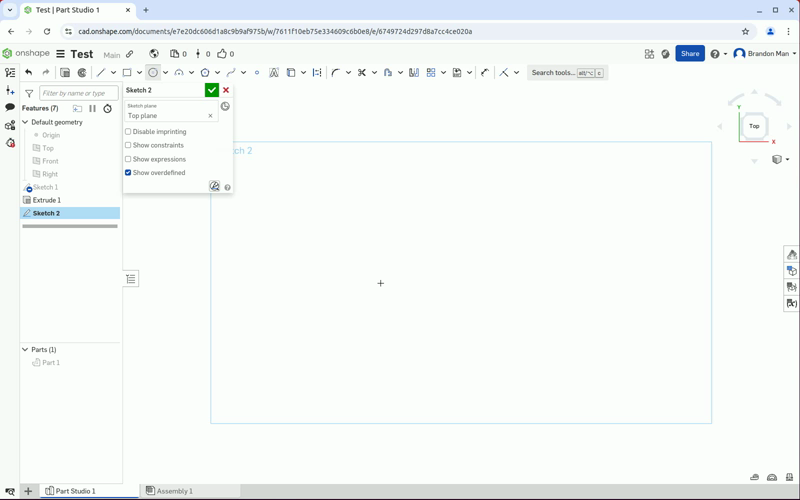
key_up(shift)
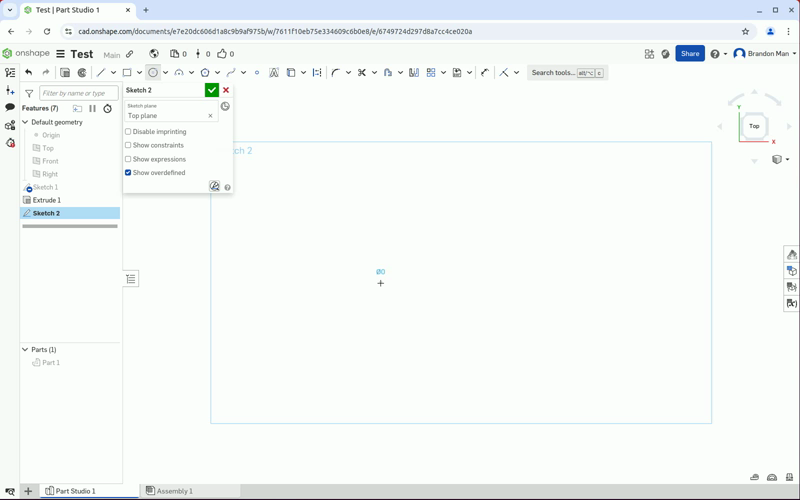
mouse_move(397, 282)
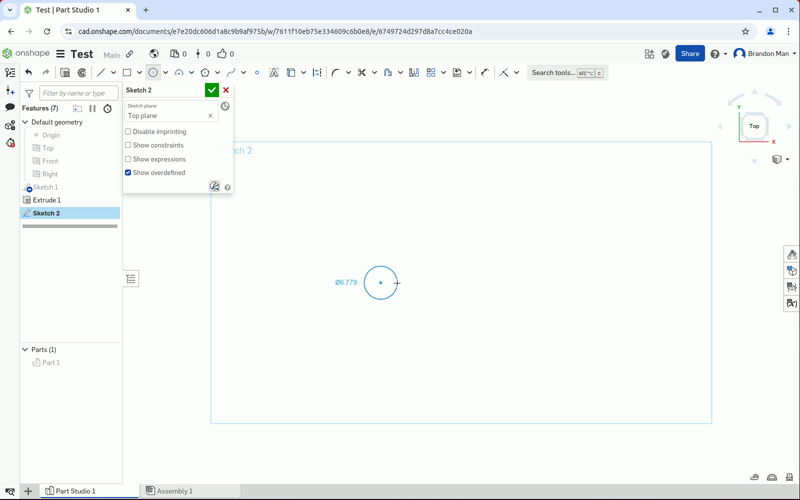
click(397, 282)
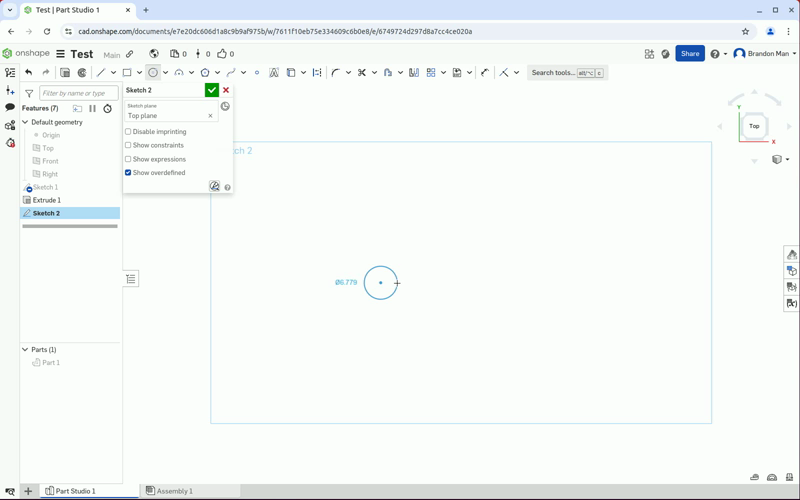
key(esc)
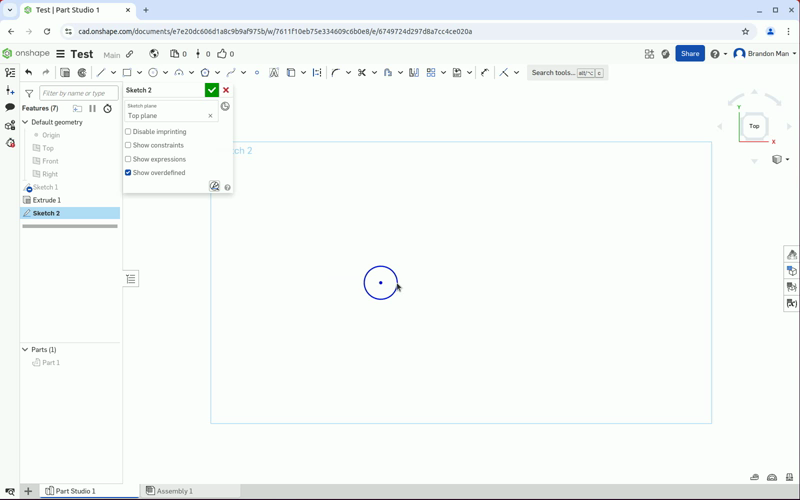
mouse_move(381, 285)
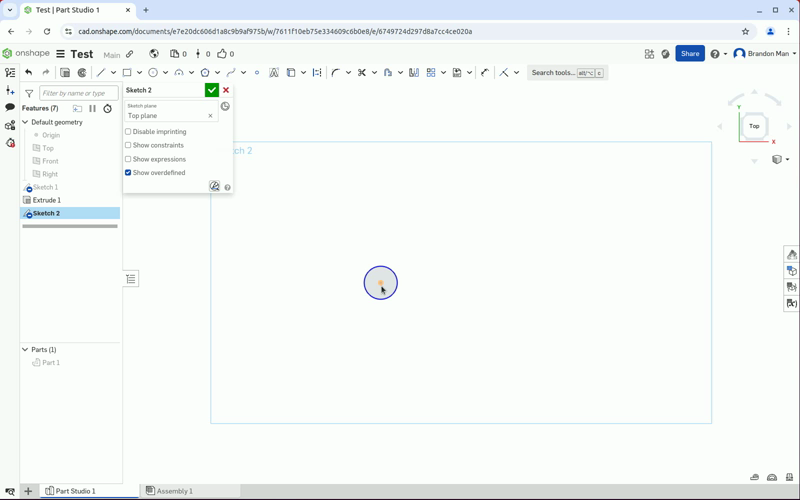
scroll(6)
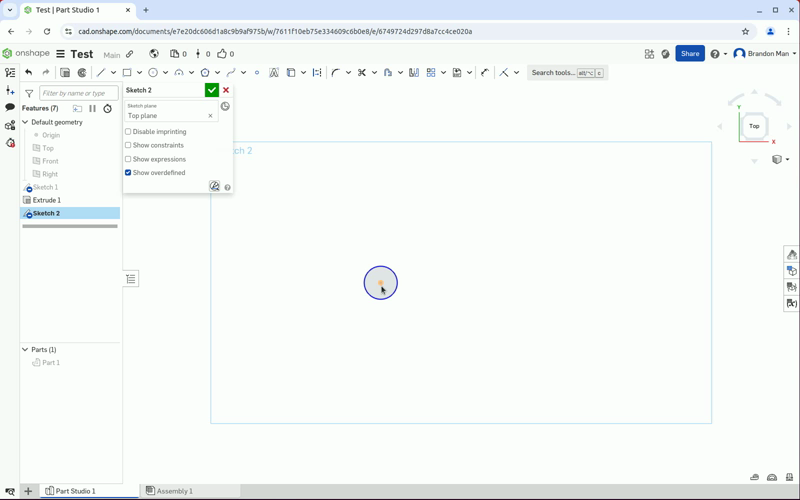
scroll(6)
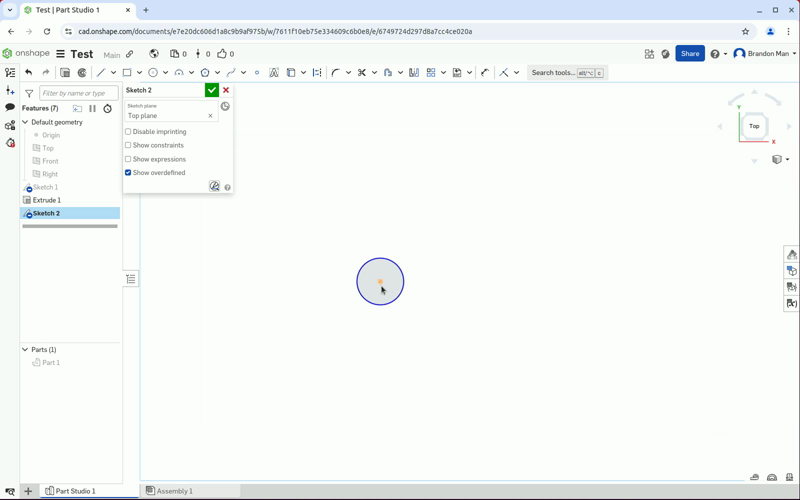
scroll(6)
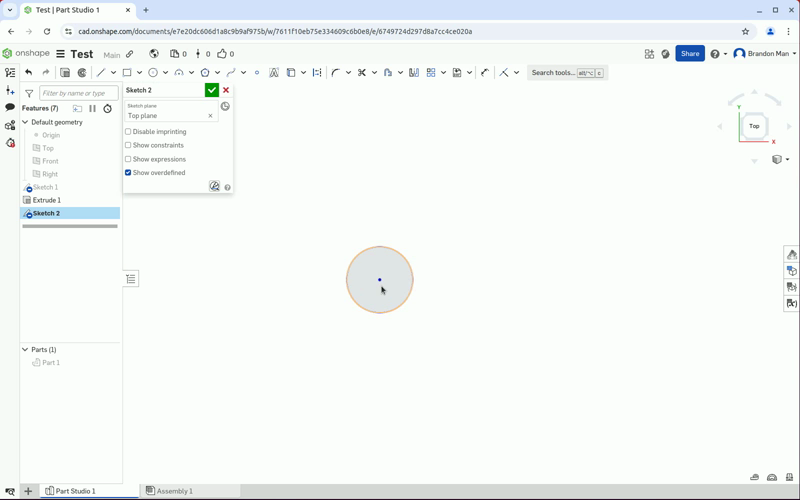
scroll(6)
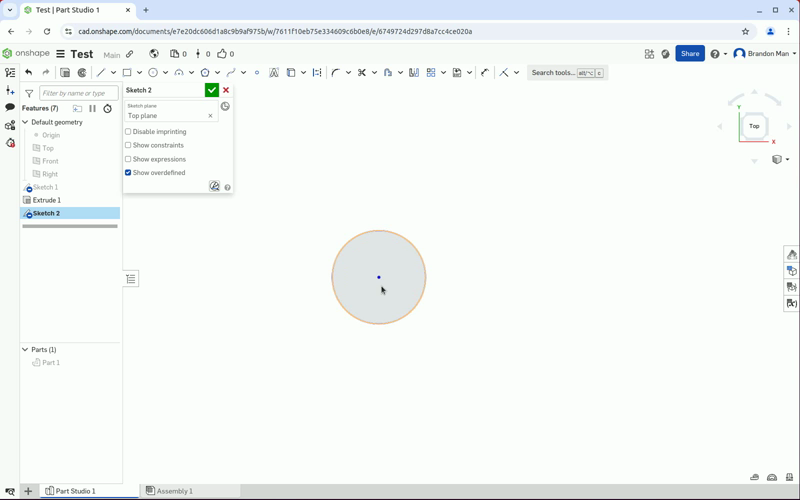
scroll(6)
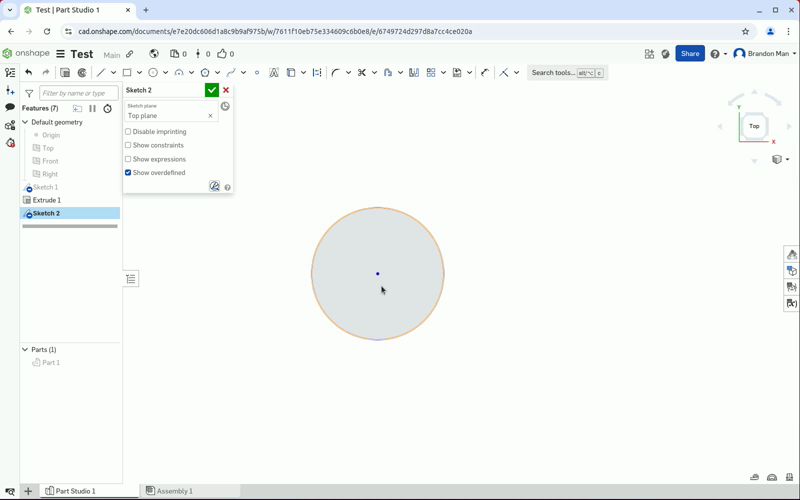
scroll(6)
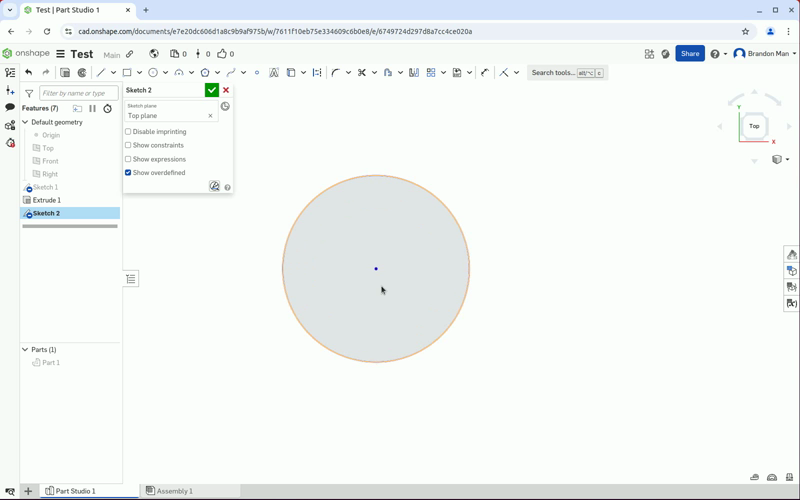
scroll(6)
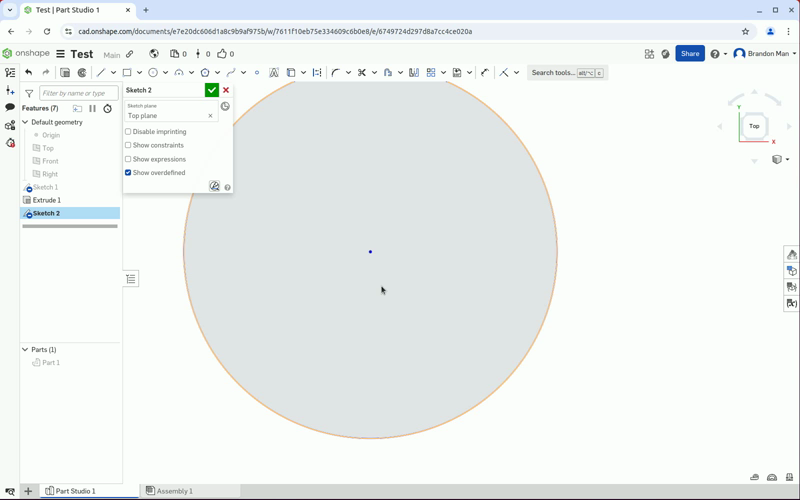
click(381, 285)
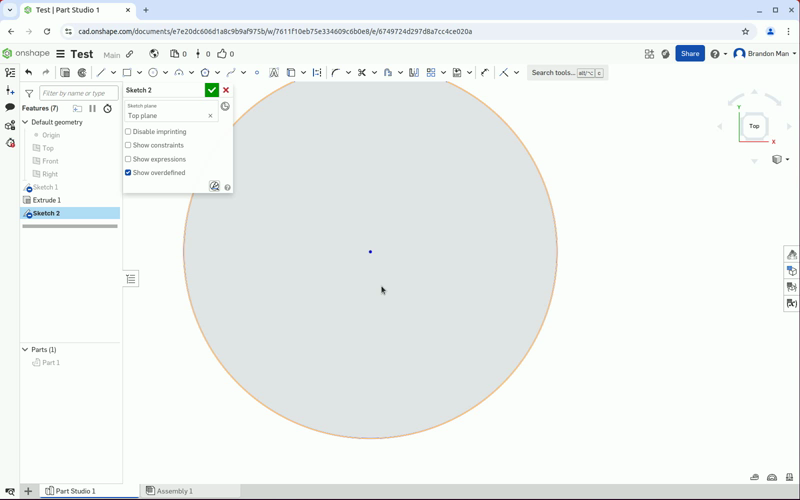
scroll(-6)
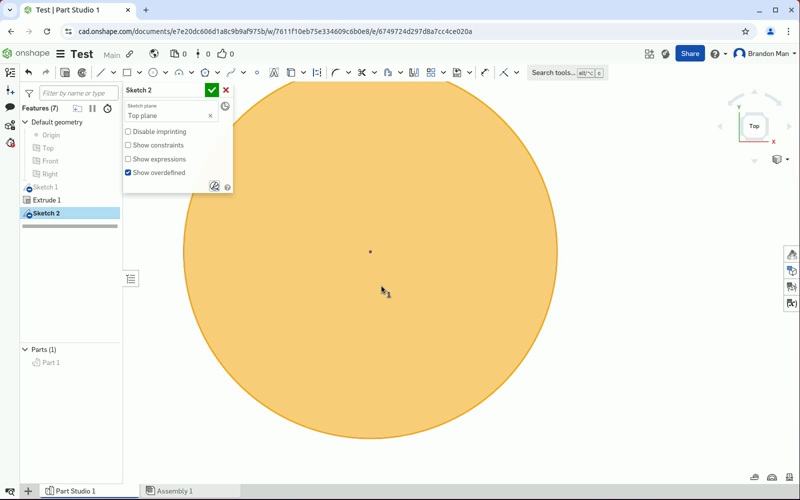
scroll(-6)
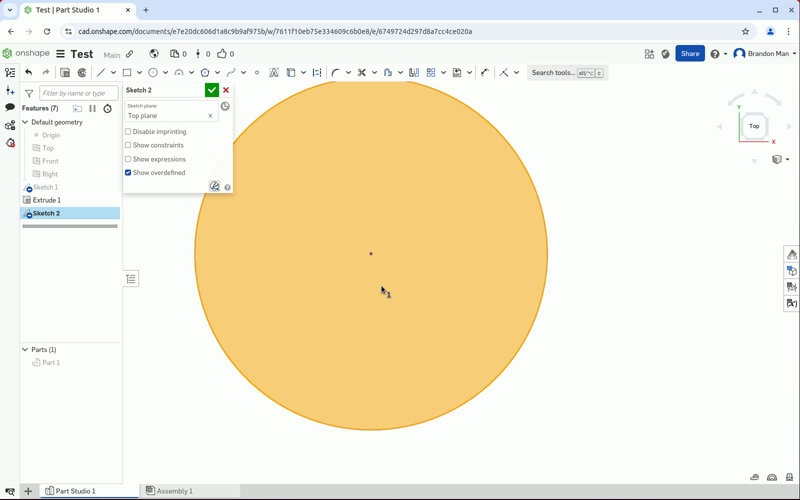
scroll(-6)
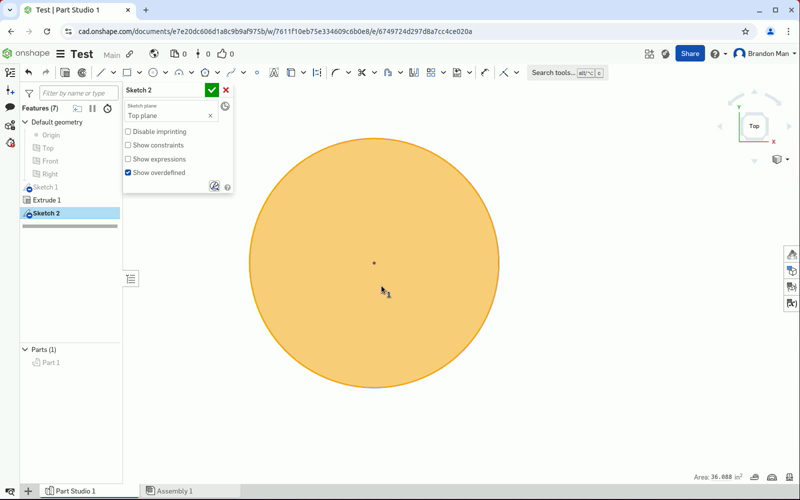
scroll(-6)
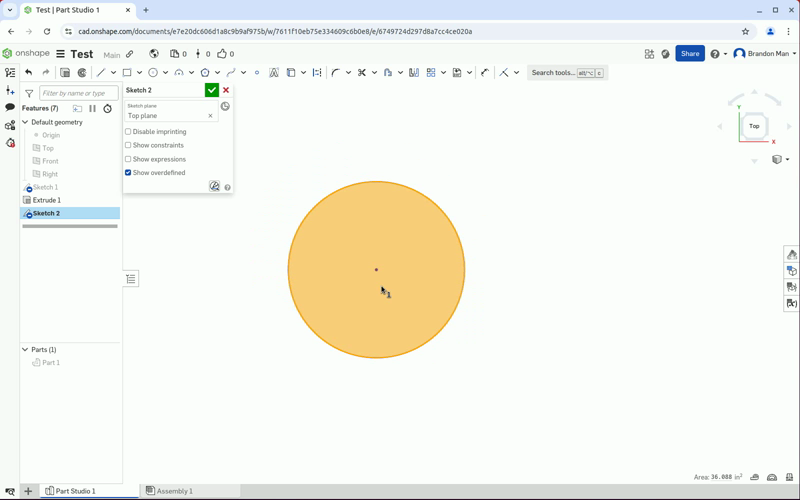
scroll(-6)
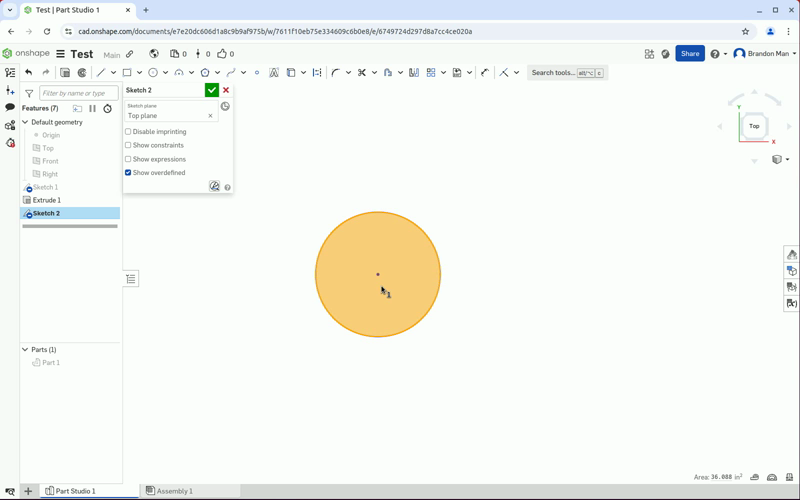
scroll(-6)
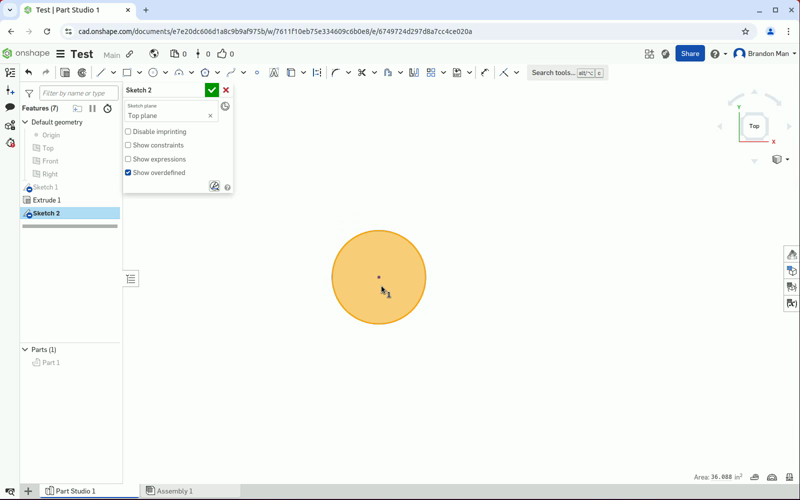
scroll(-6)
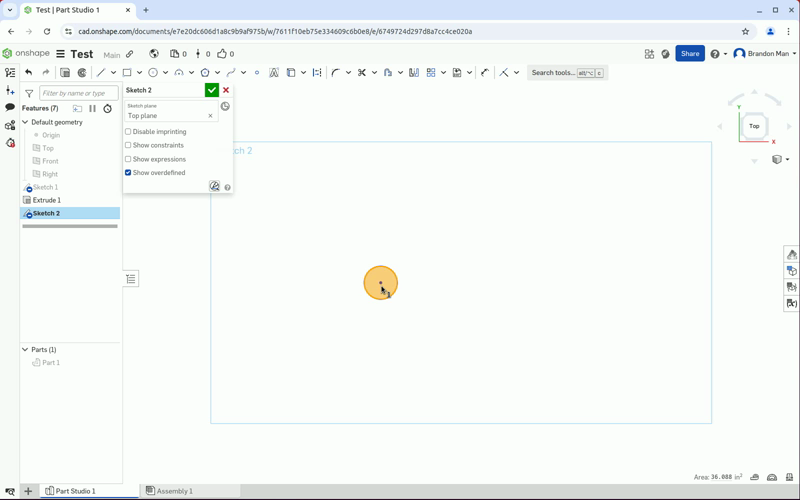
mouse_move(73, 352)
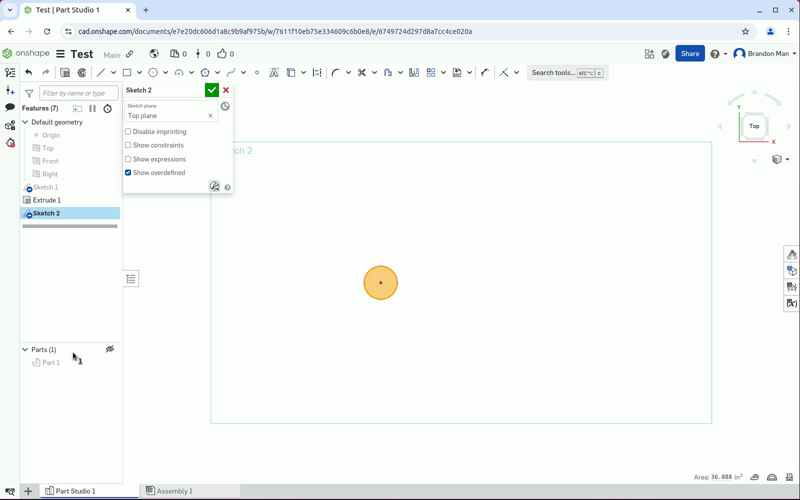
key(shift+y)
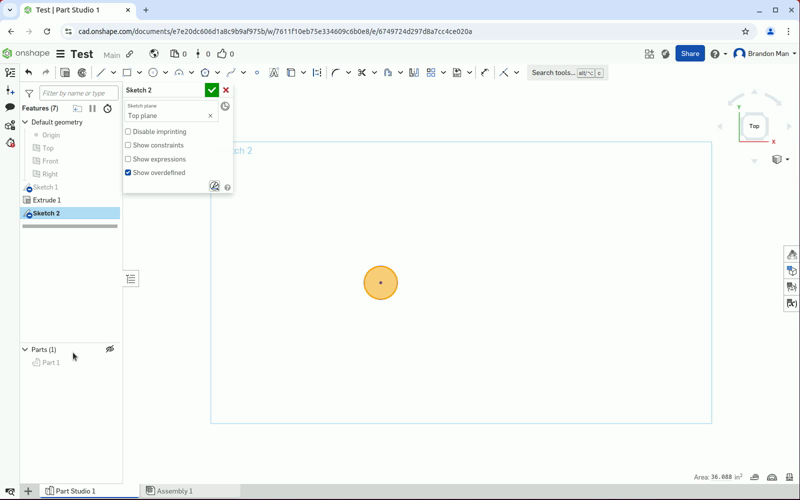
key(shift+e)
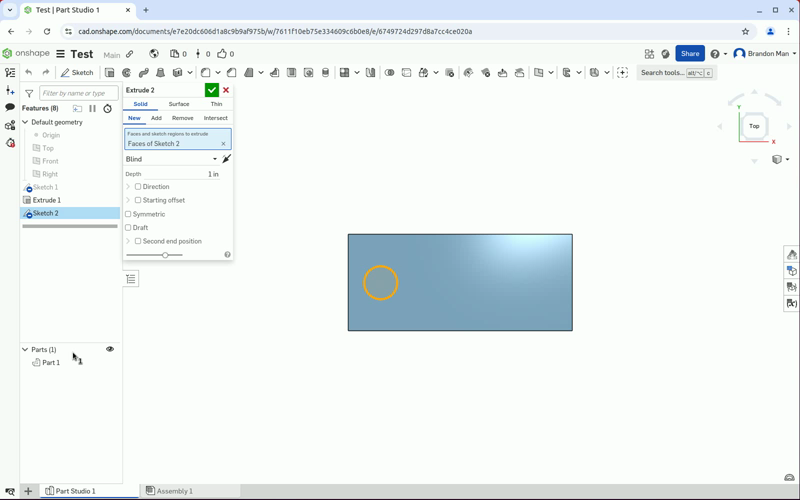
mouse_move(143, 106)
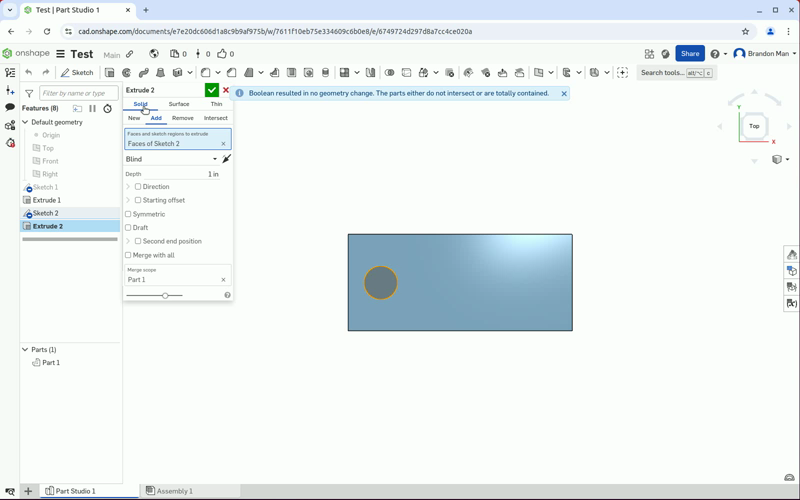
click(143, 106)
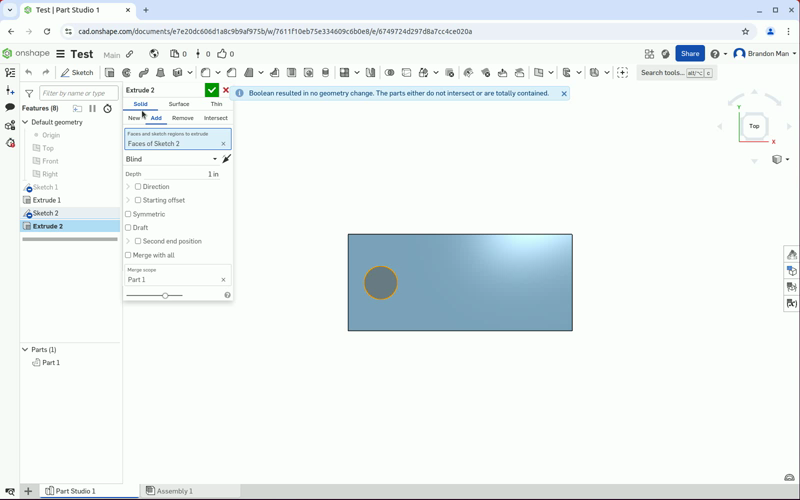
mouse_move(137, 120)
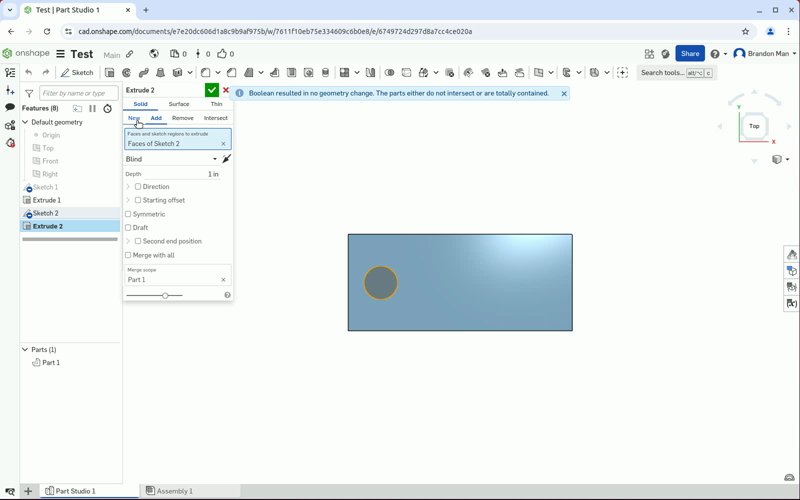
click(137, 120)
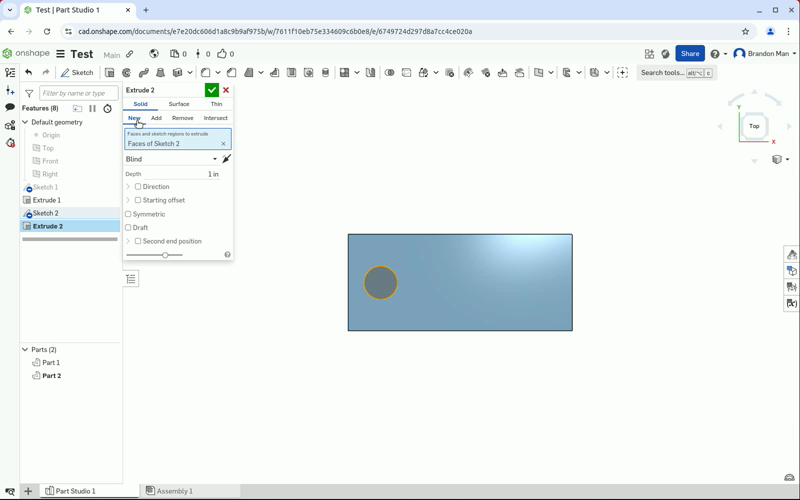
key(tab, 4)
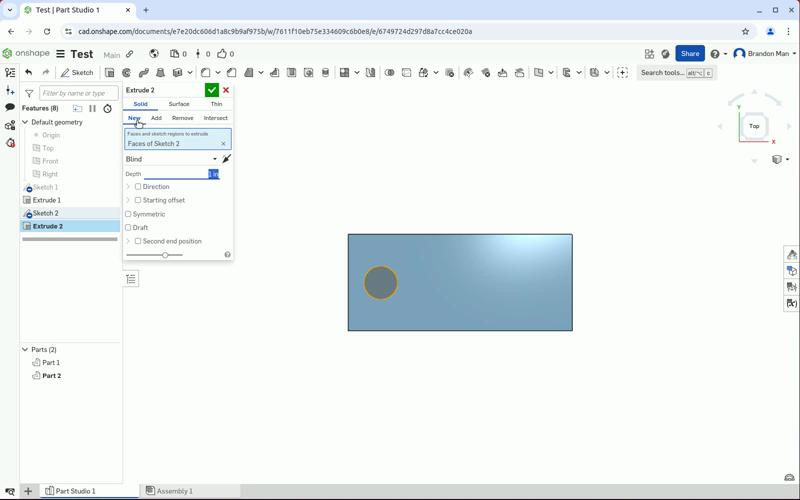
text(22.868)
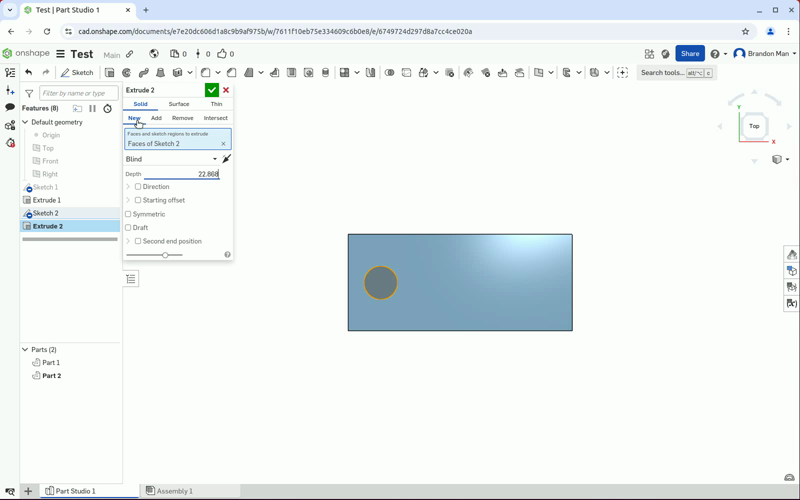
key(enter)
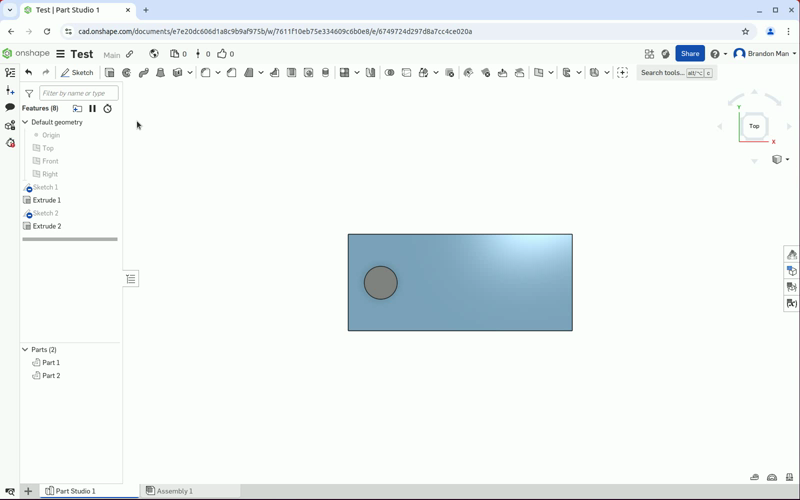
key(shift+h)
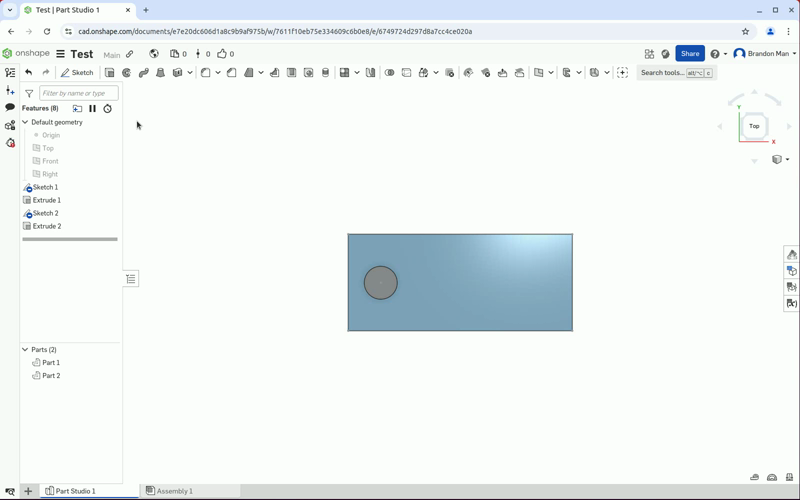
key(shift+h)
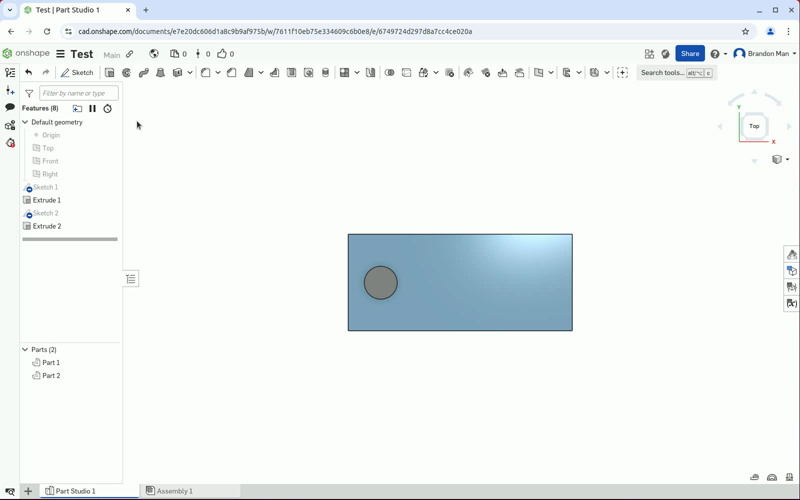
mouse_move(73, 189)
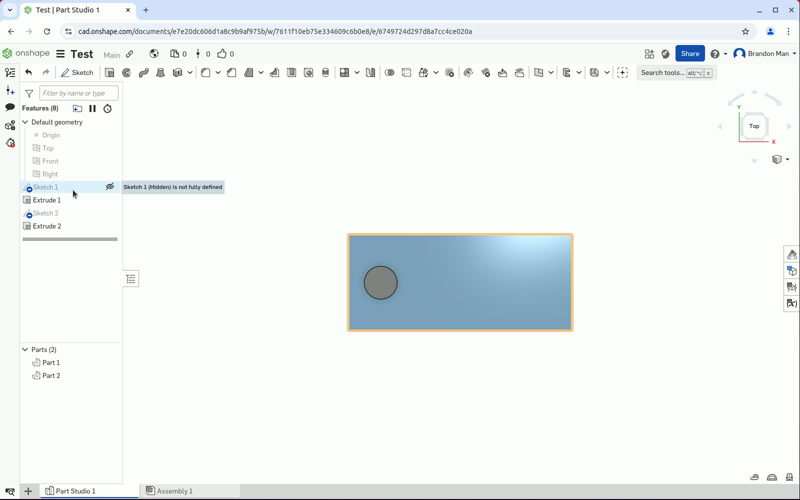
click(73, 189)
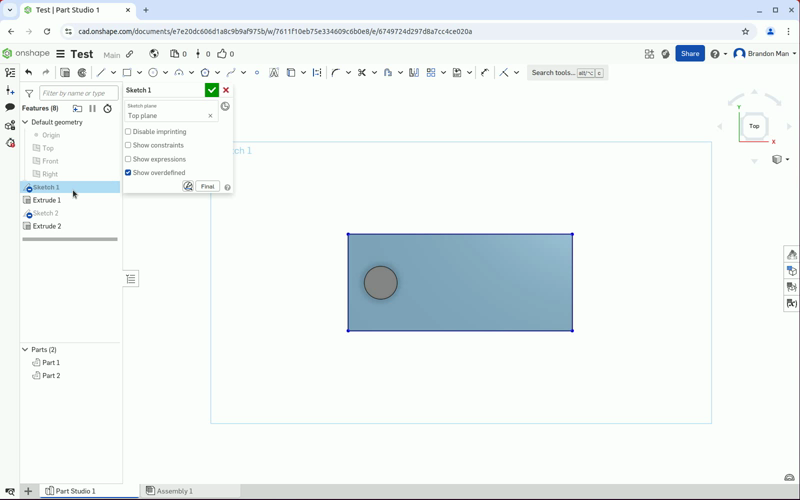
mouse_move(229, 92)
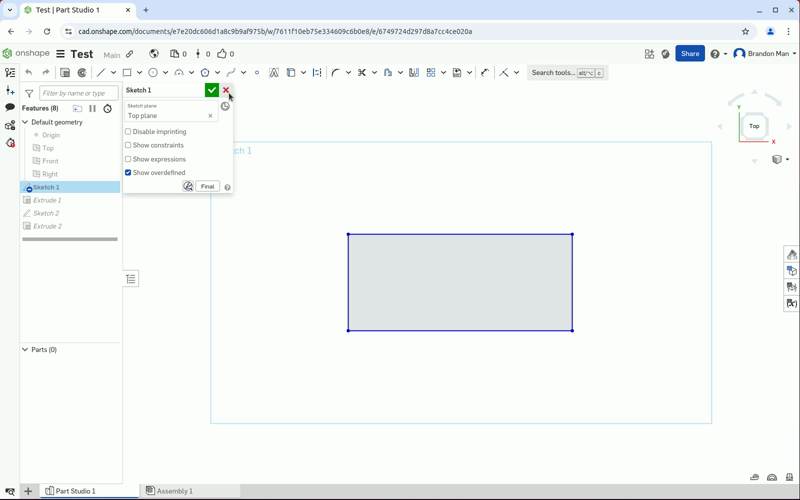
click(229, 92)
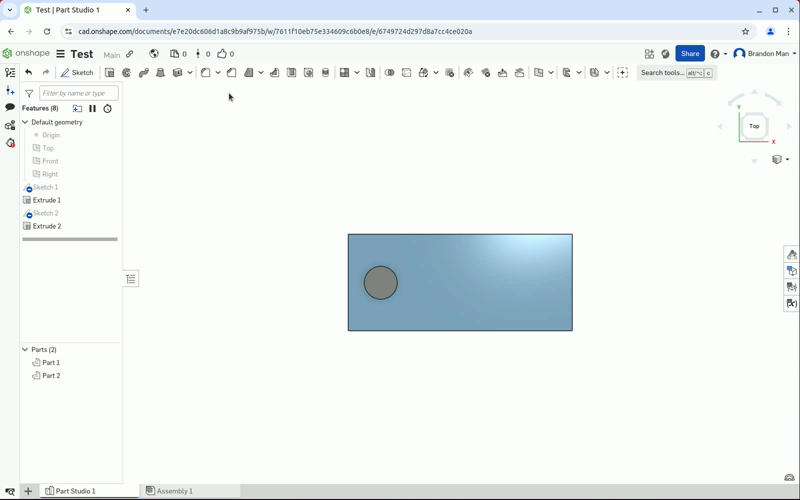
mouse_move(541, 75)
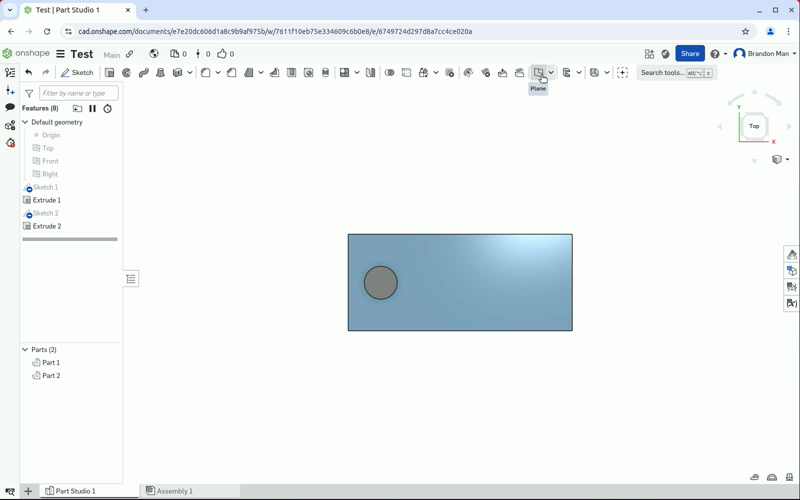
click(541, 75)
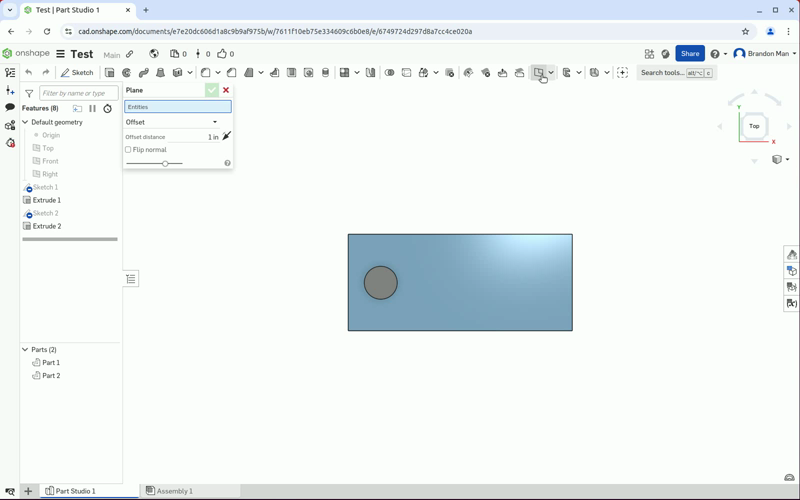
mouse_move(73, 150)
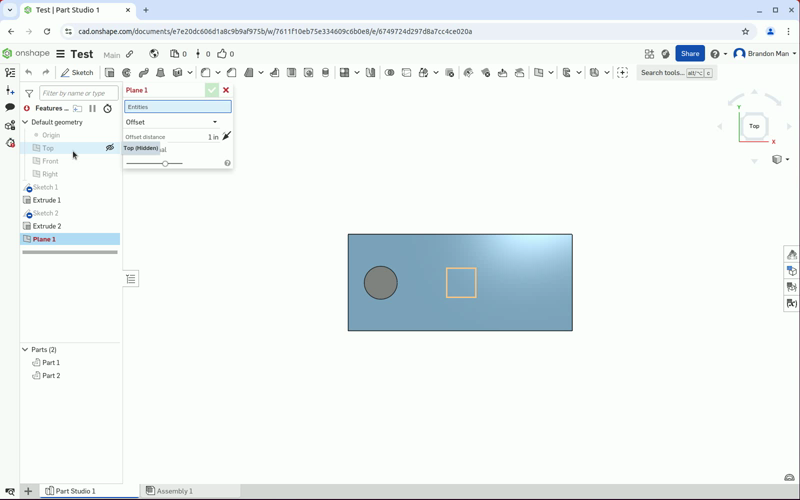
click(73, 150)
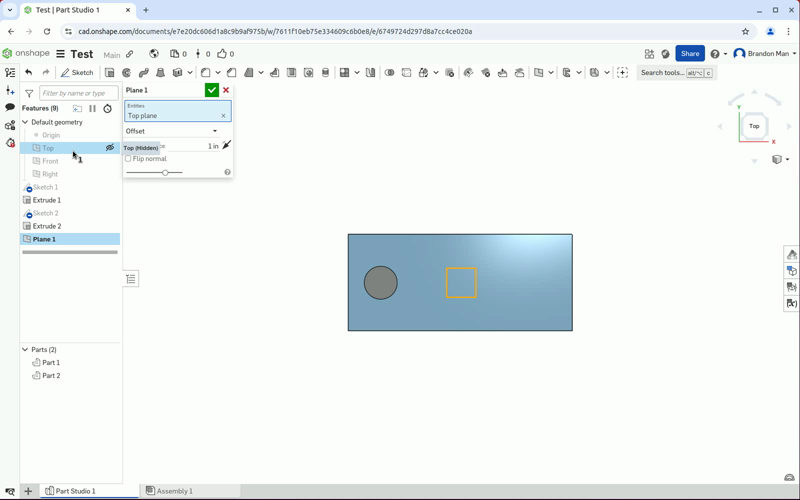
key(tab, 2)
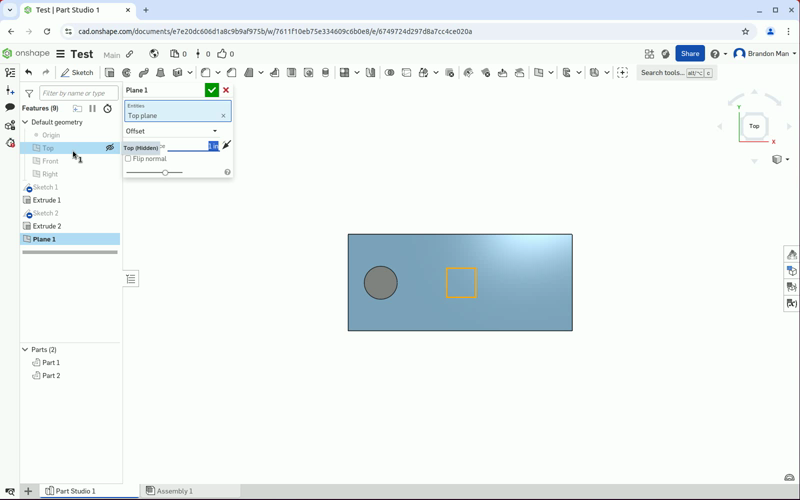
text(19.75)
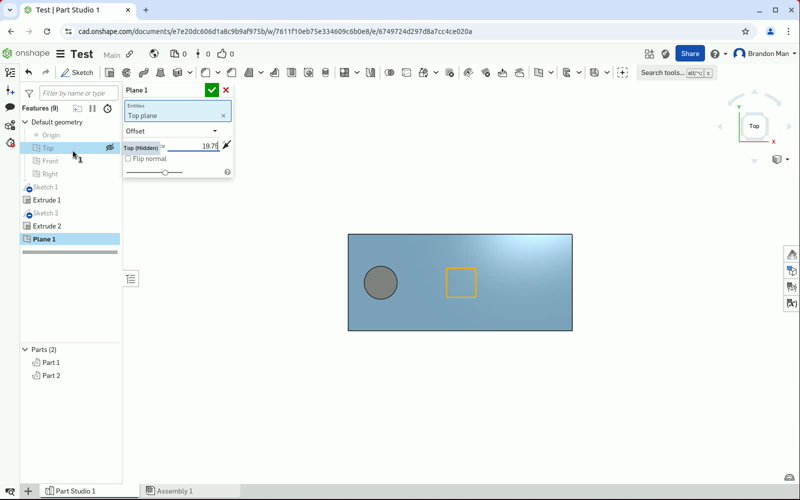
key(enter, 2)
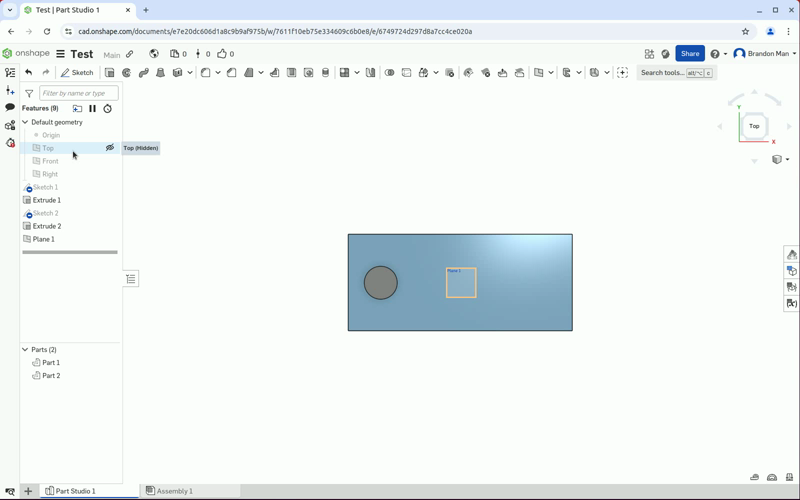
key(shift+s)
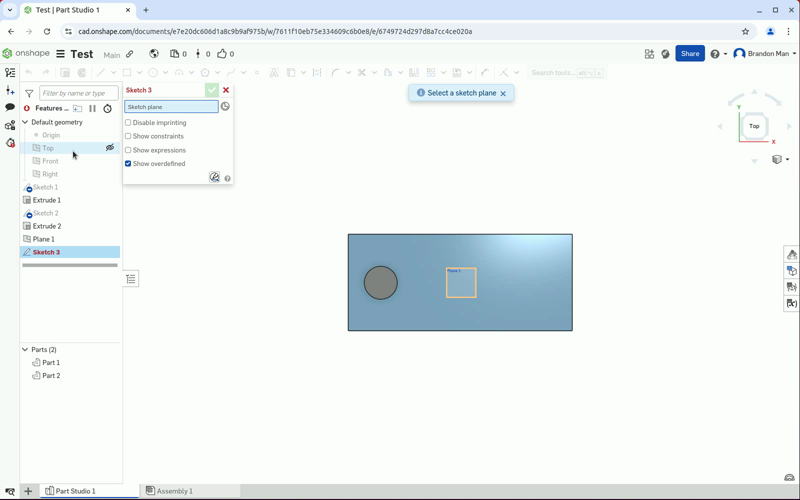
mouse_move(73, 241)
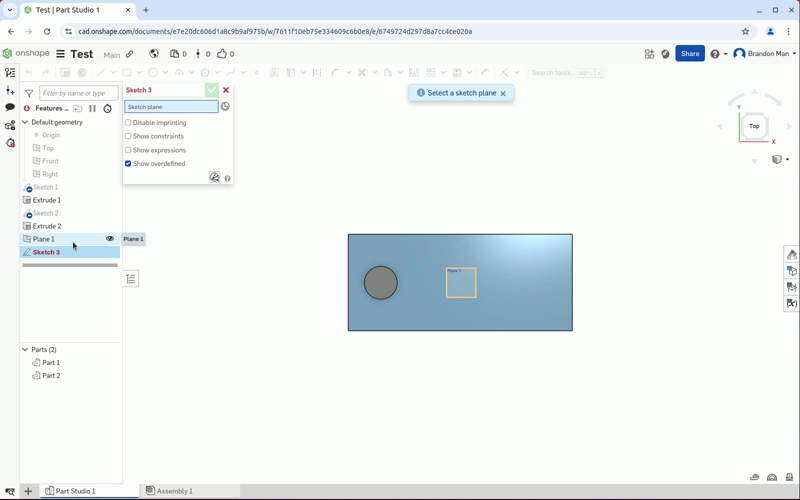
click(73, 241)
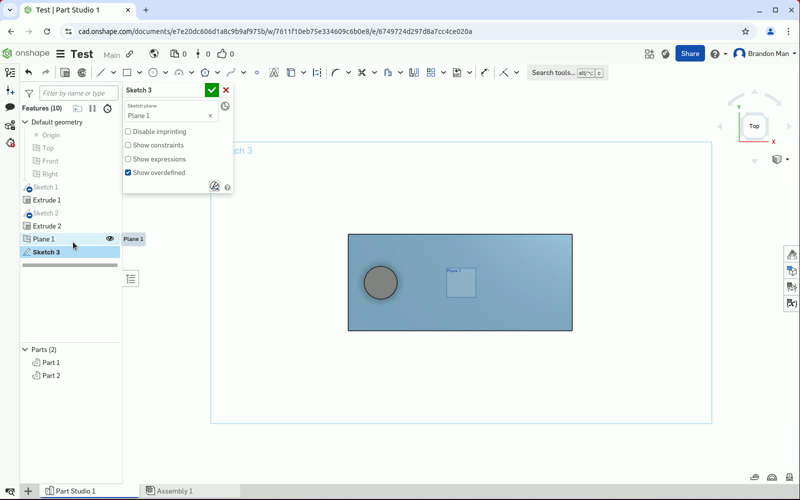
mouse_move(73, 352)
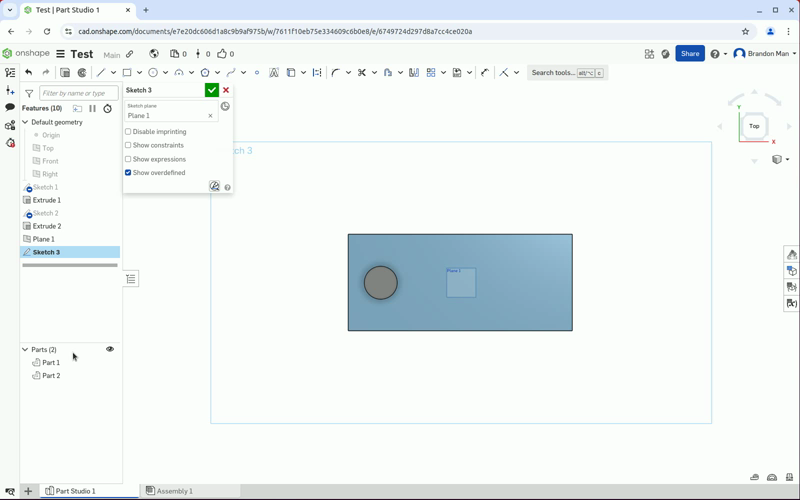
key(y)
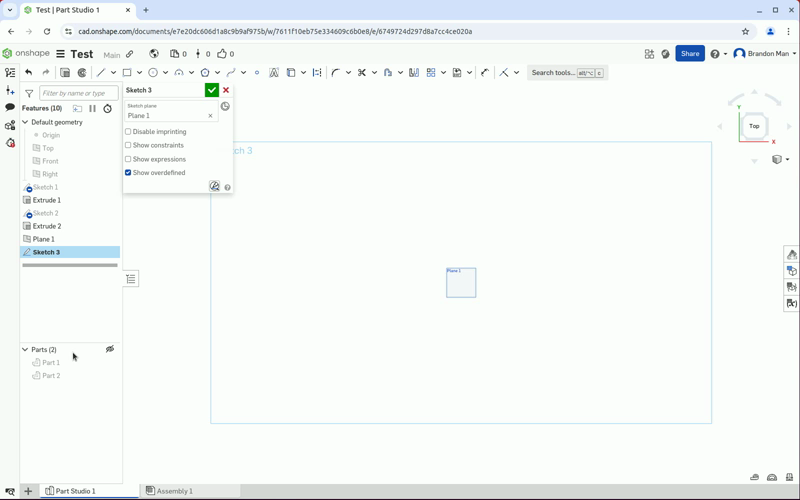
key(c)
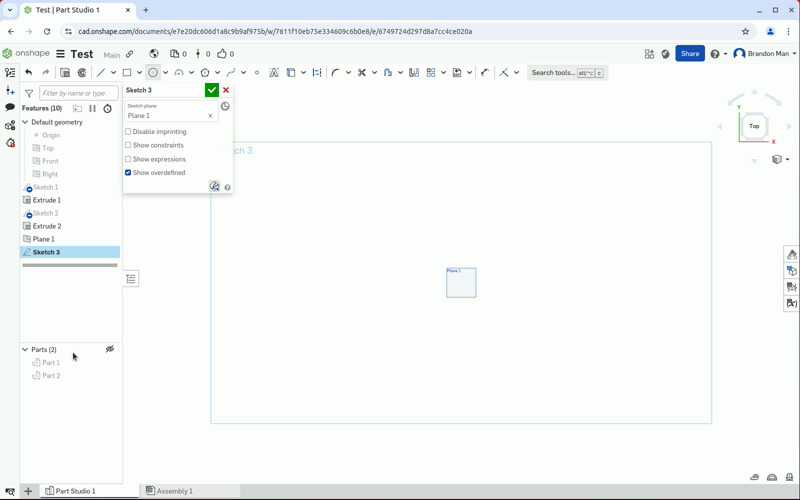
key_down(shift)
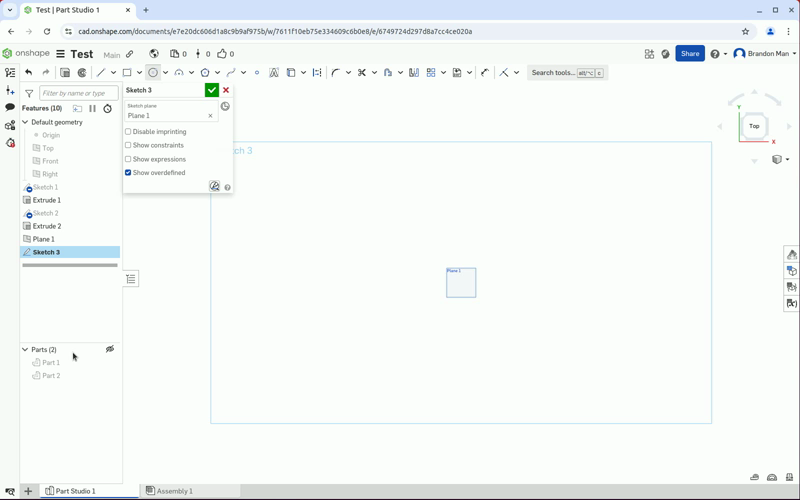
mouse_move(541, 282)
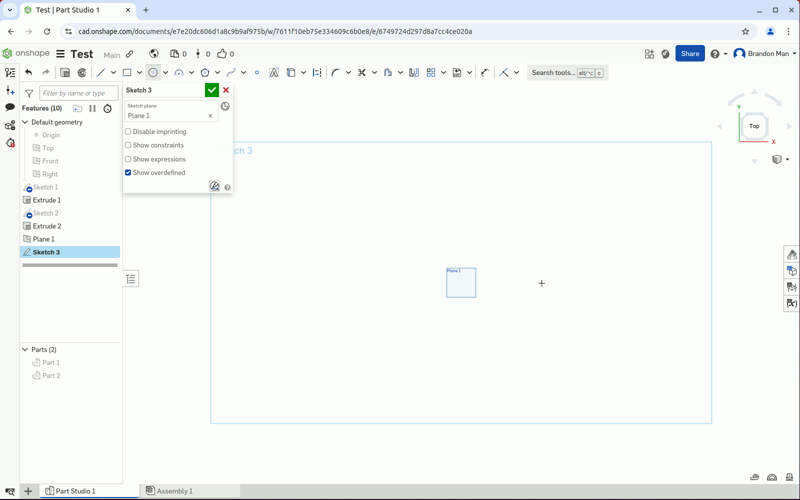
click(541, 282)
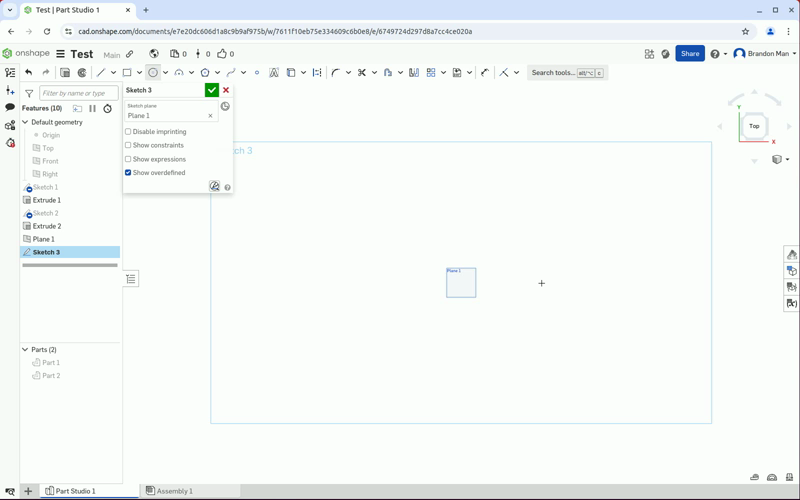
key_up(shift)
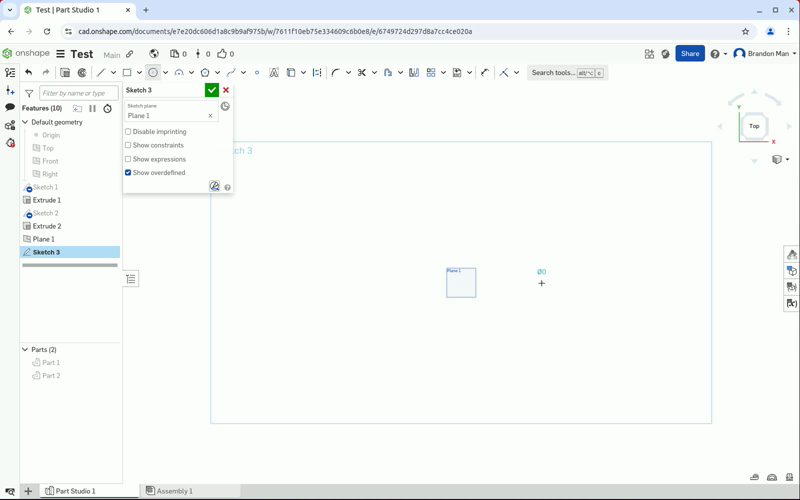
mouse_move(558, 282)
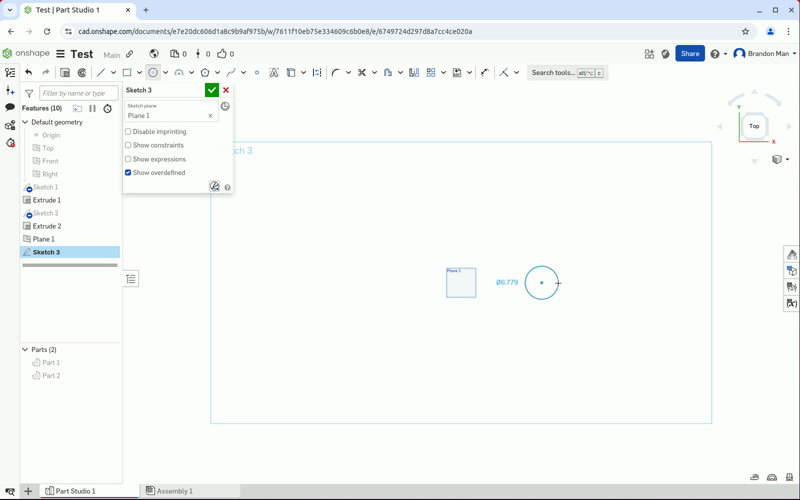
click(558, 282)
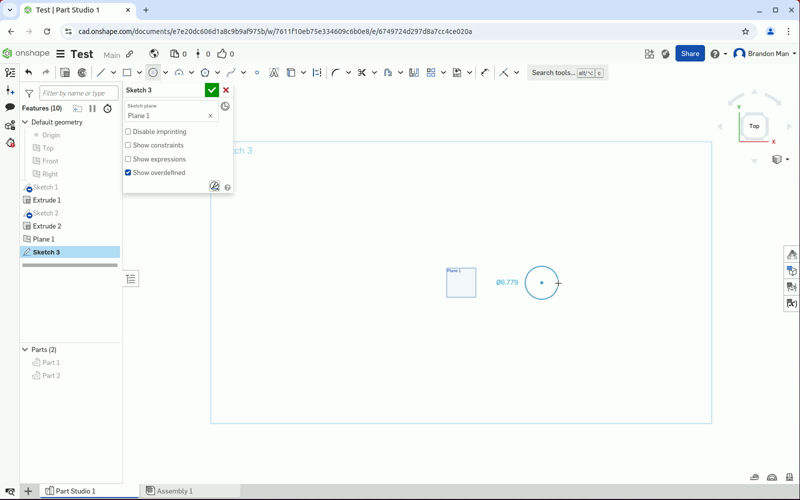
key(esc)
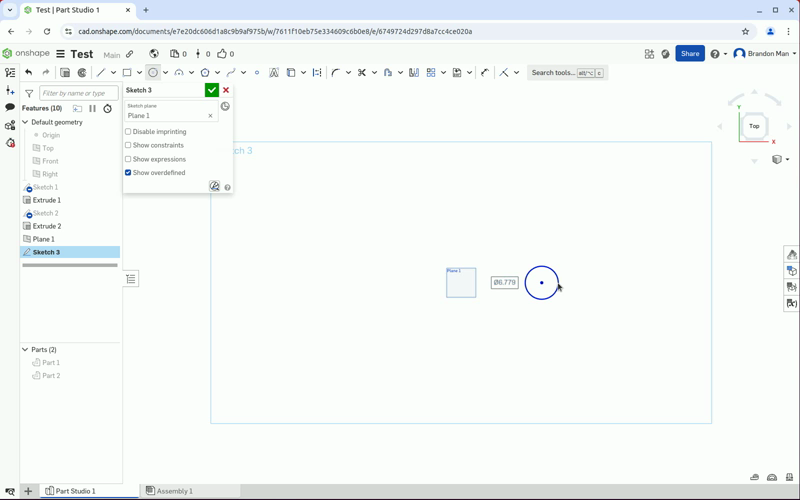
mouse_move(548, 275)
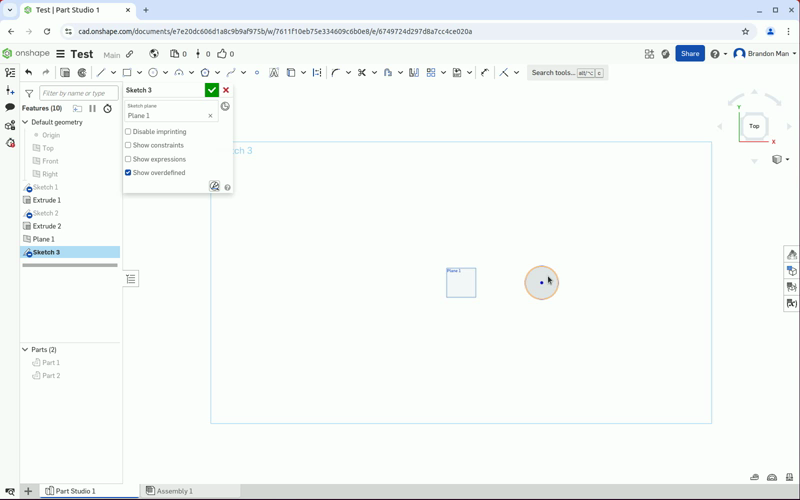
scroll(6)
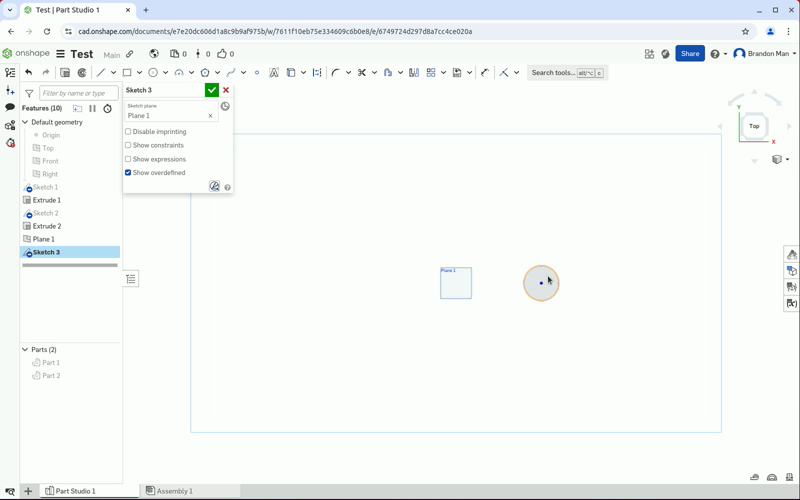
scroll(6)
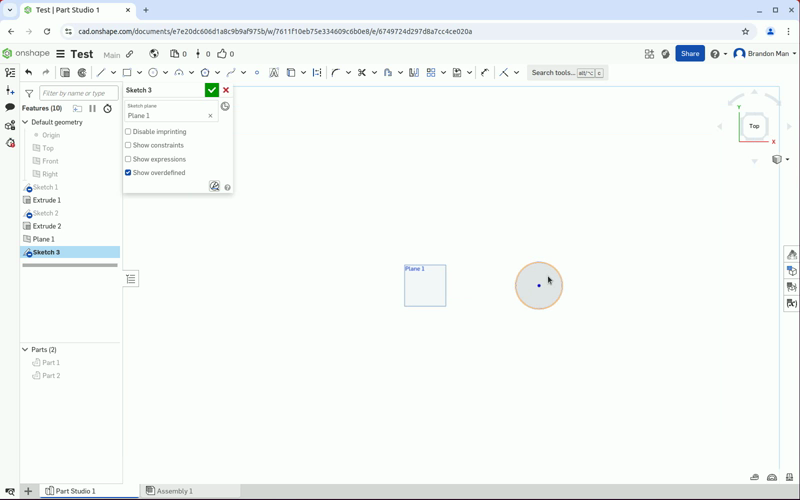
scroll(6)
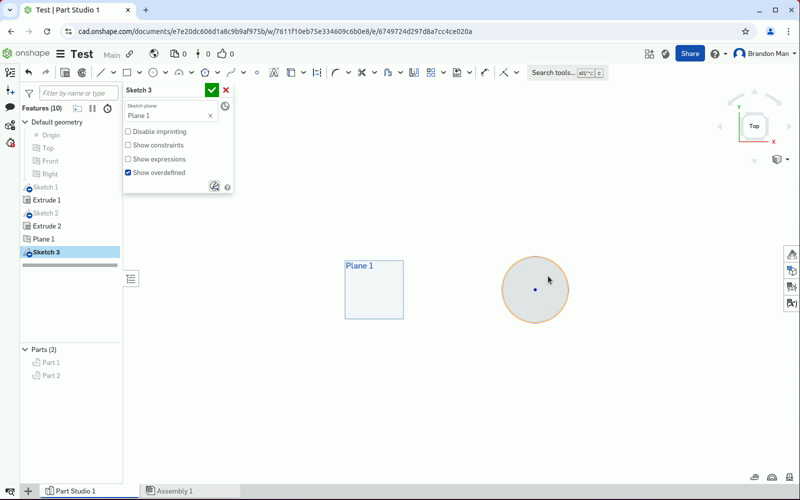
scroll(6)
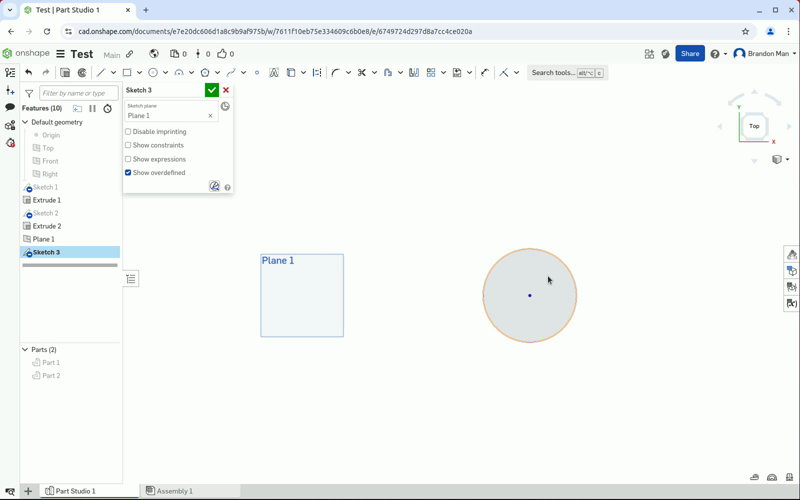
scroll(6)
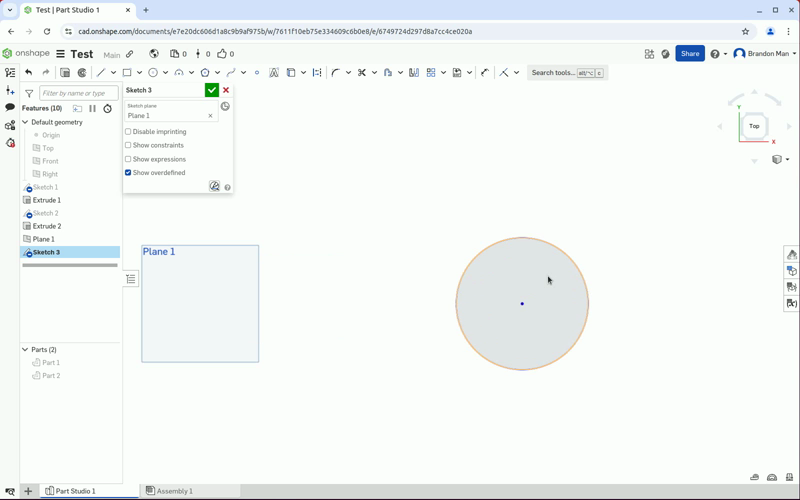
scroll(6)
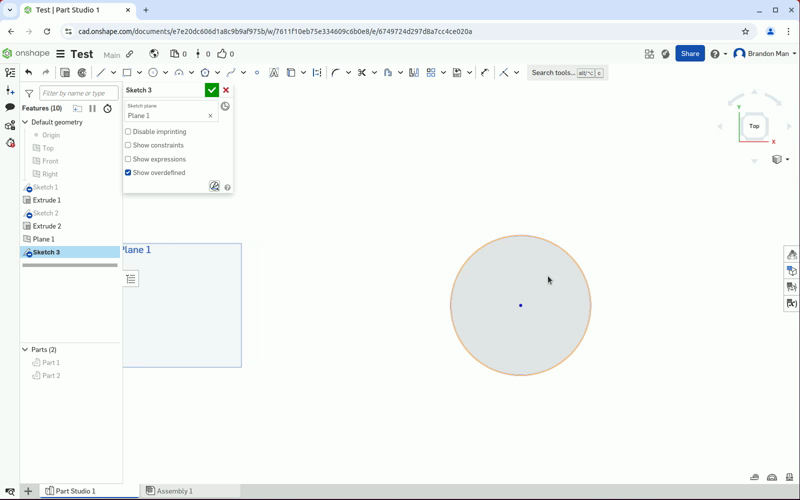
scroll(6)
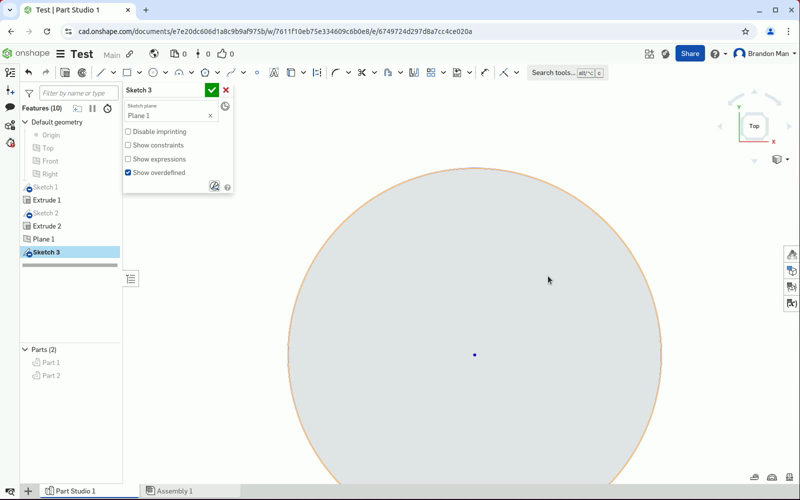
click(548, 275)
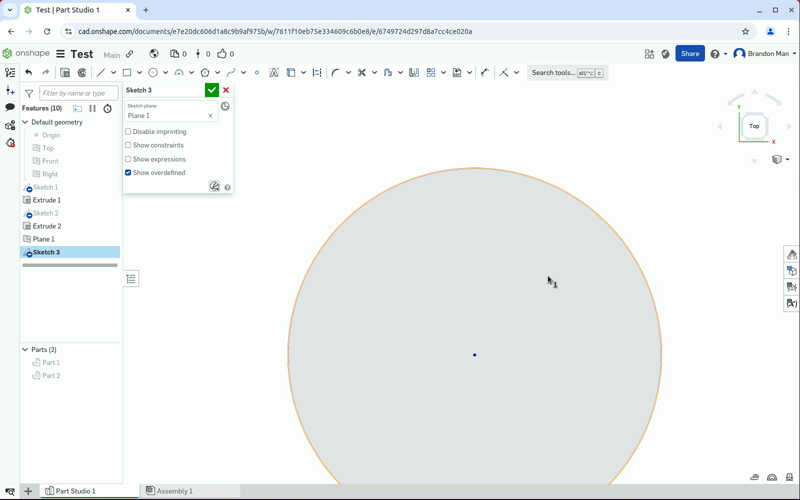
scroll(-6)
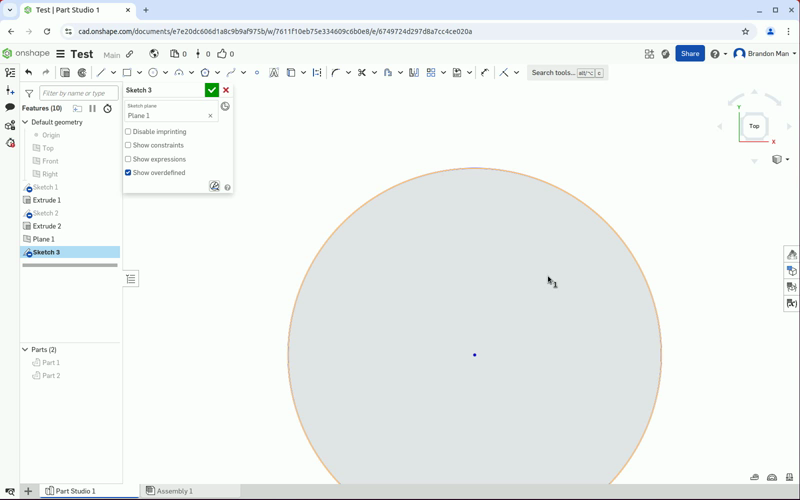
scroll(-6)
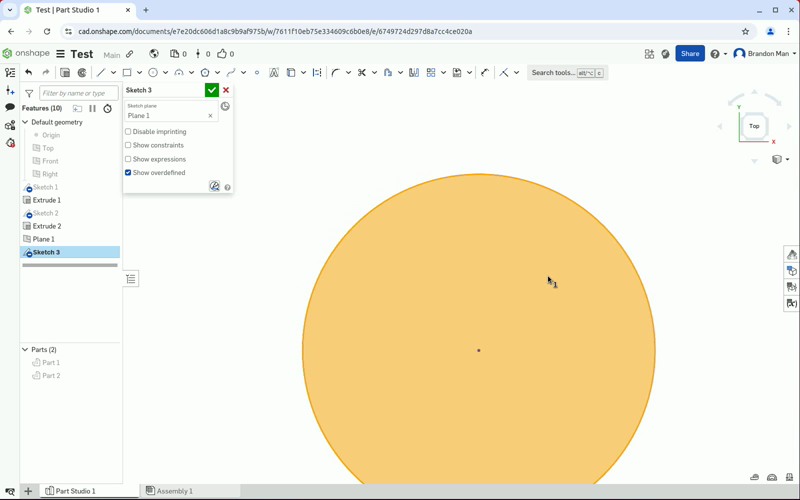
scroll(-6)
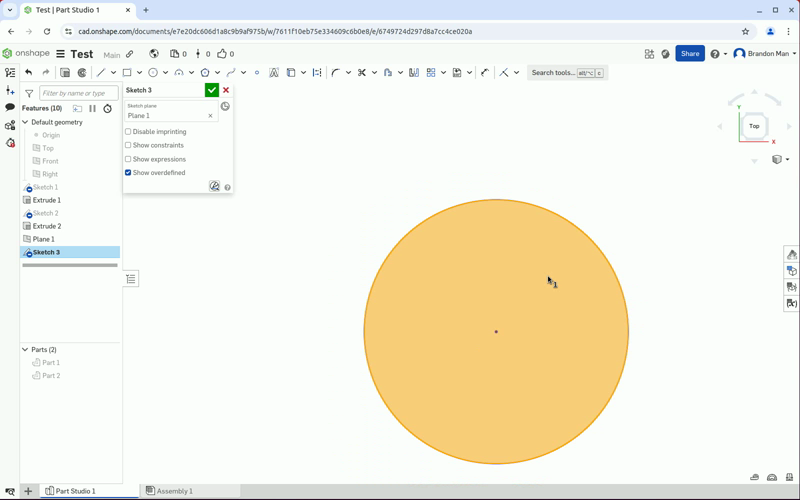
scroll(-6)
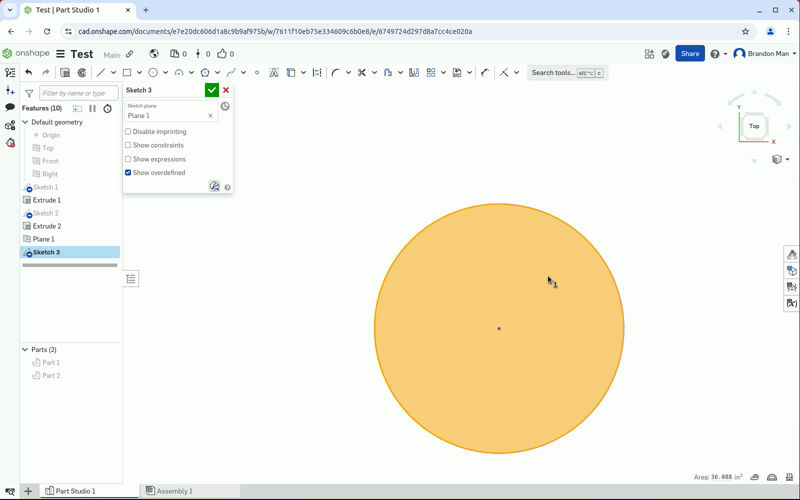
scroll(-6)
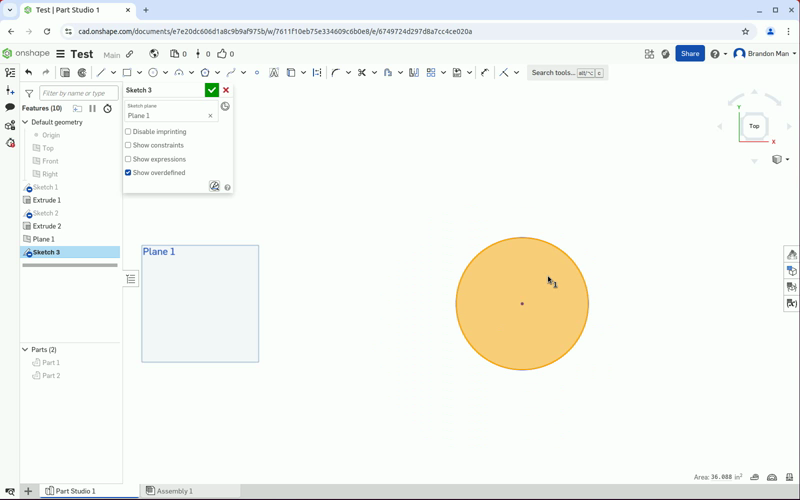
scroll(-6)
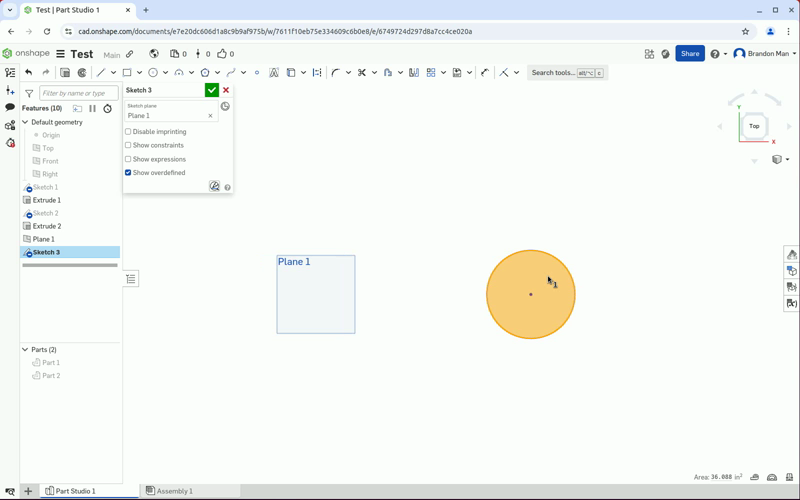
scroll(-6)
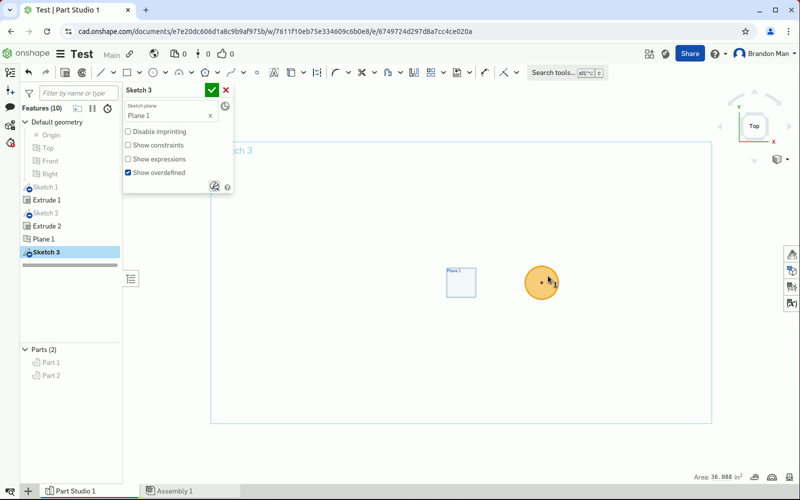
mouse_move(73, 352)
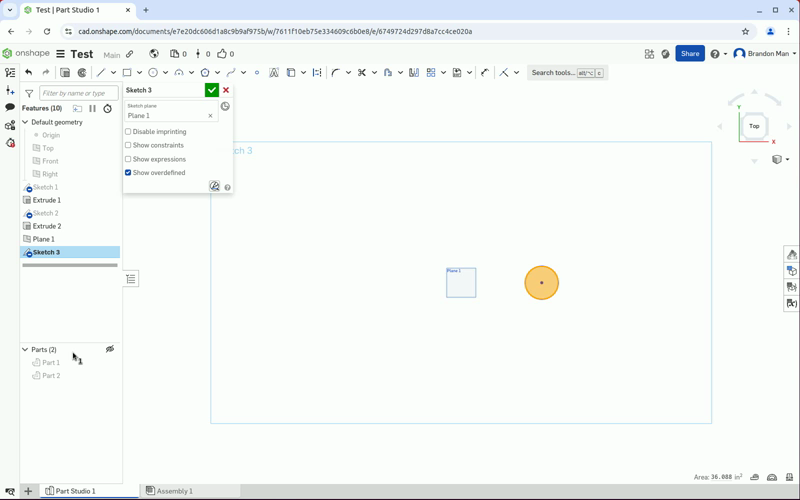
key(shift+y)
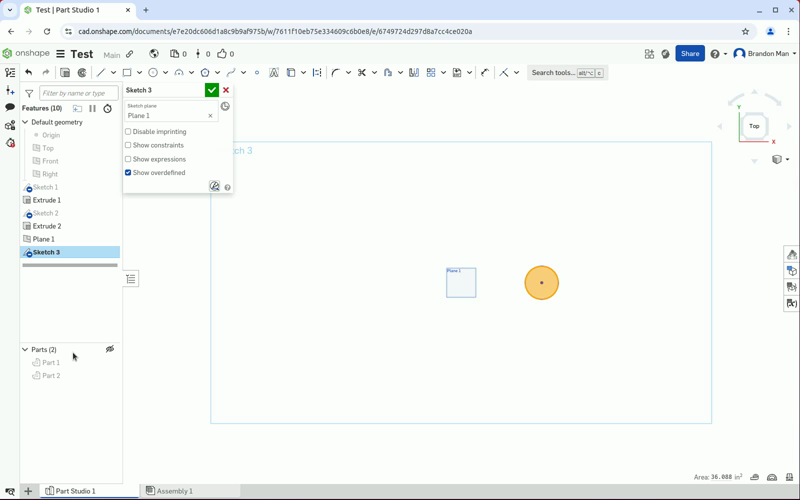
key(shift+e)
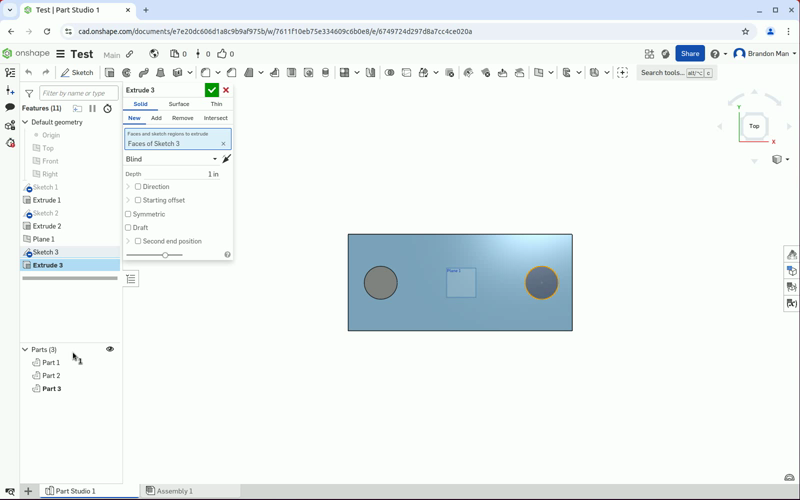
mouse_move(143, 106)
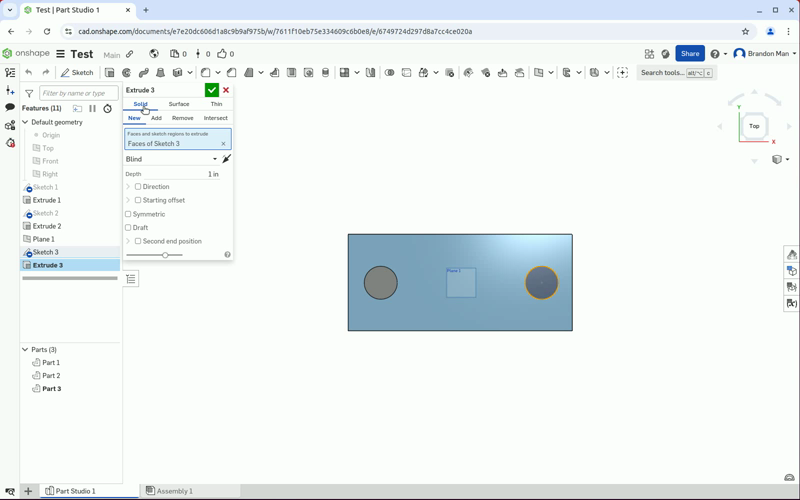
click(143, 106)
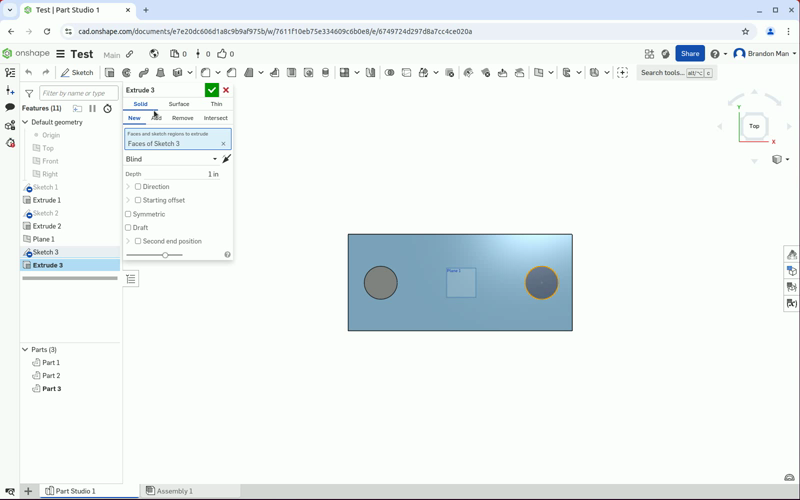
mouse_move(186, 120)
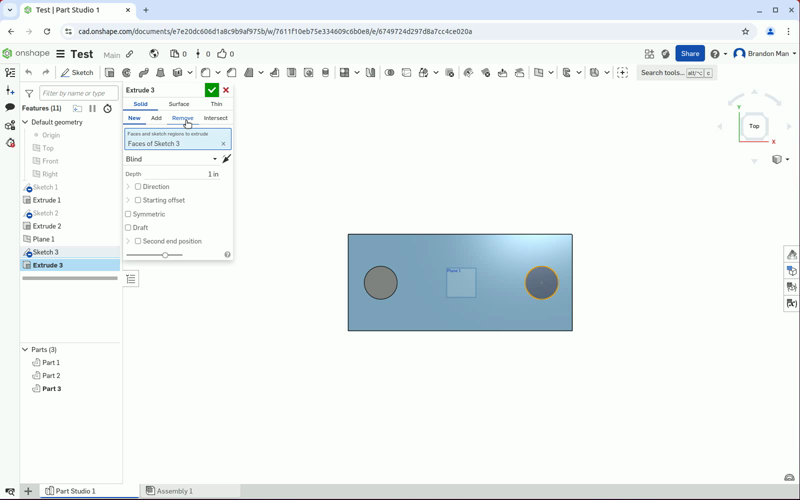
click(186, 120)
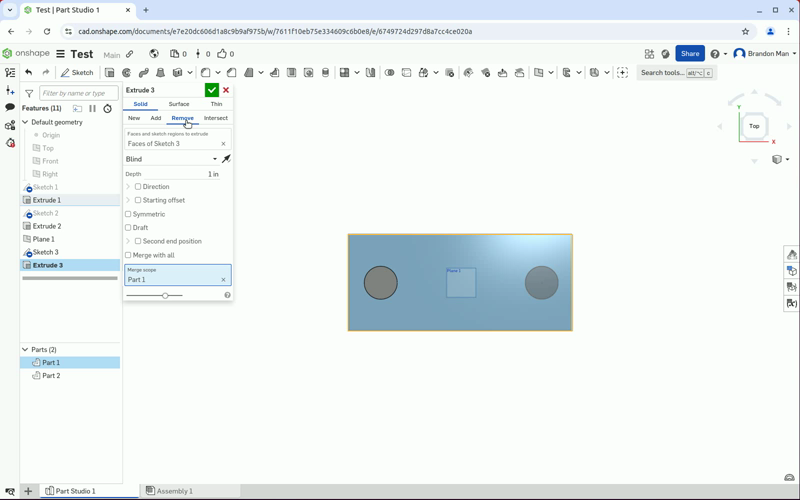
key(tab, 4)
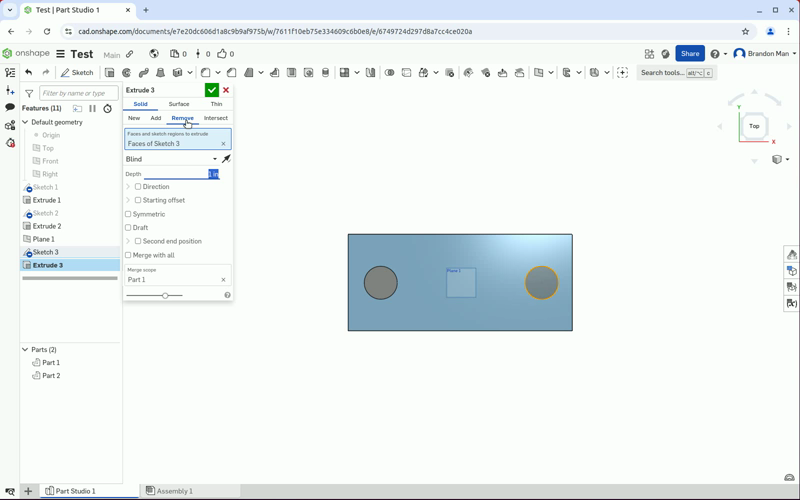
text(3.129)
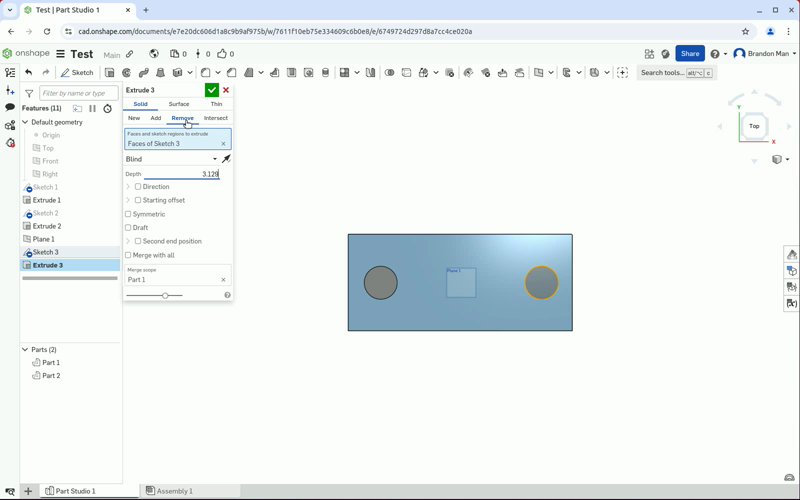
key(tab, 6)
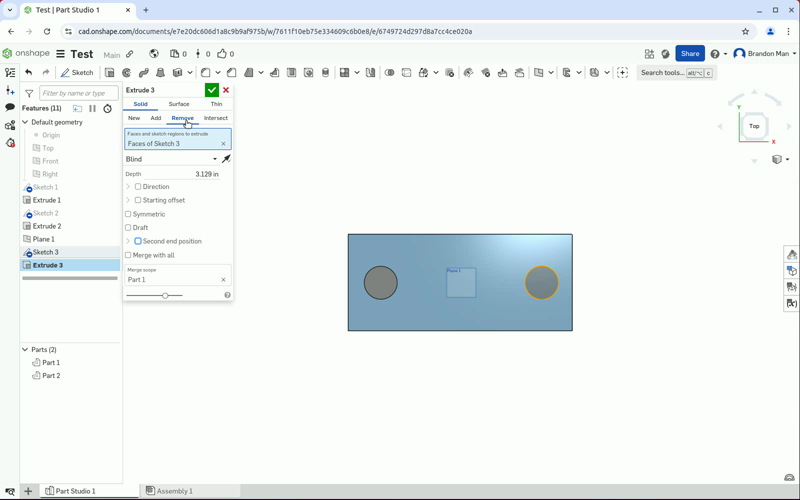
key(space)
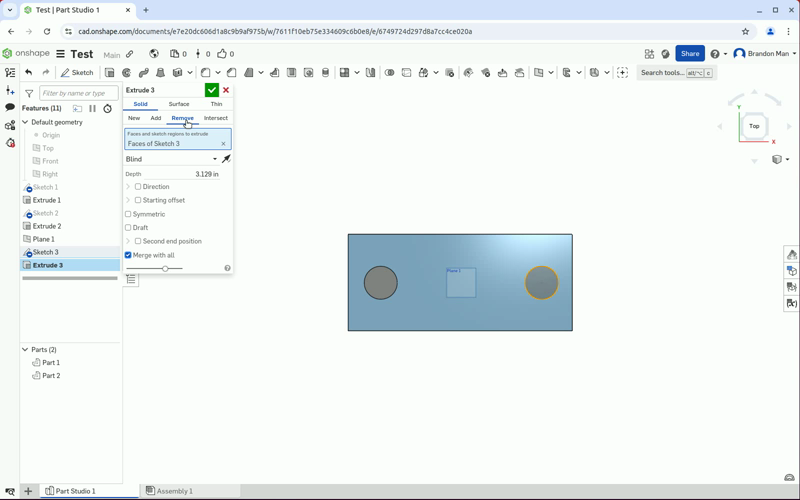
key(enter)
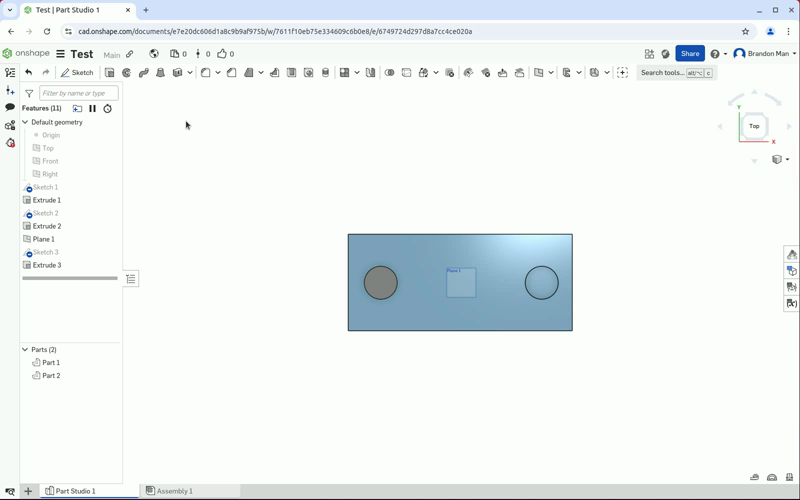
key(shift+h)
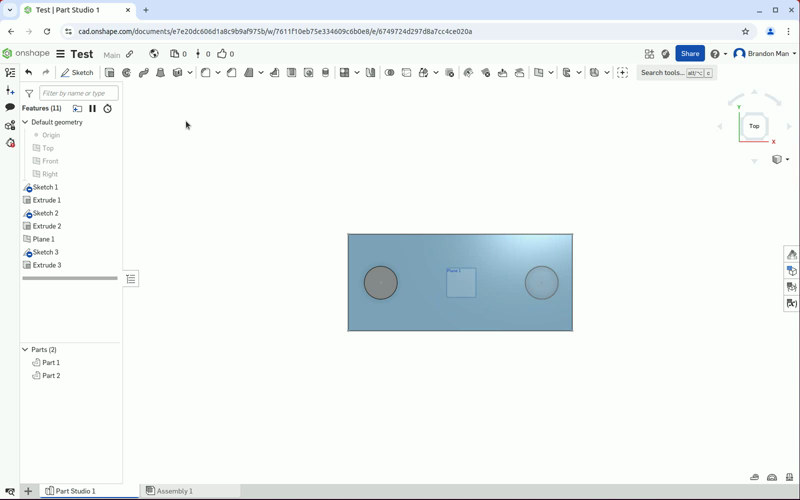
key(shift+h)
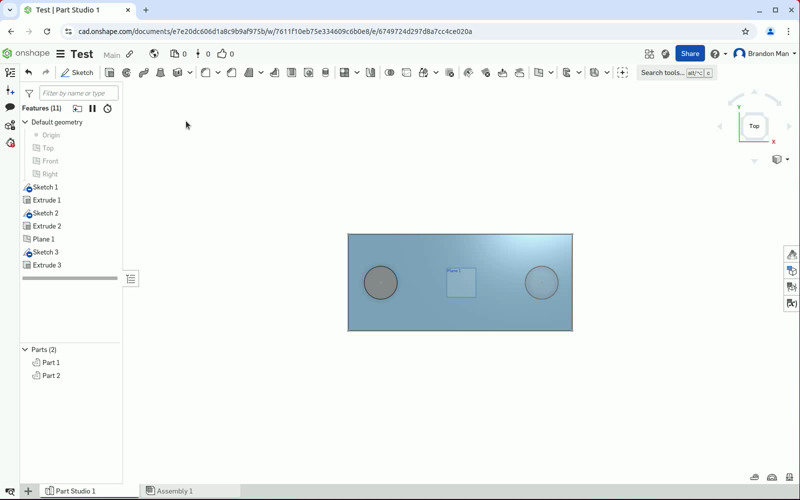
key(shift+7)
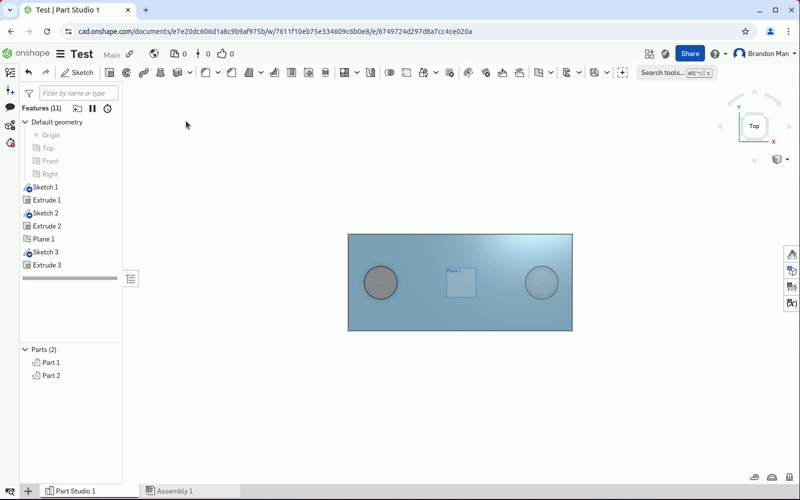
key(up, 3)
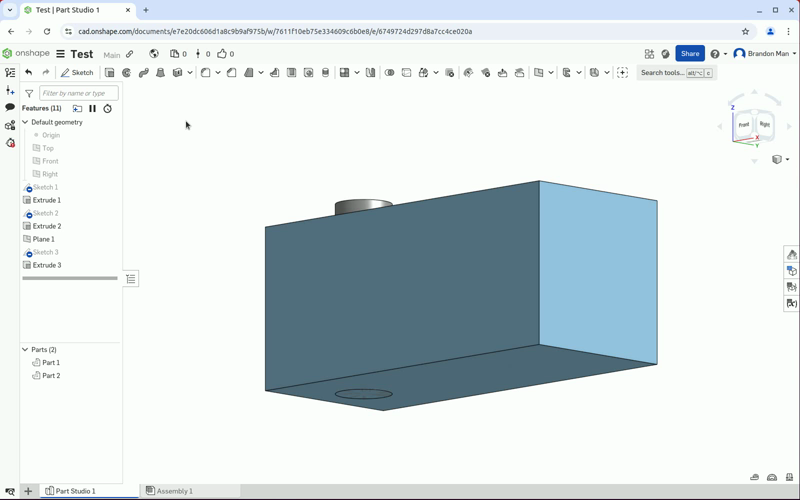
key(left, 3)
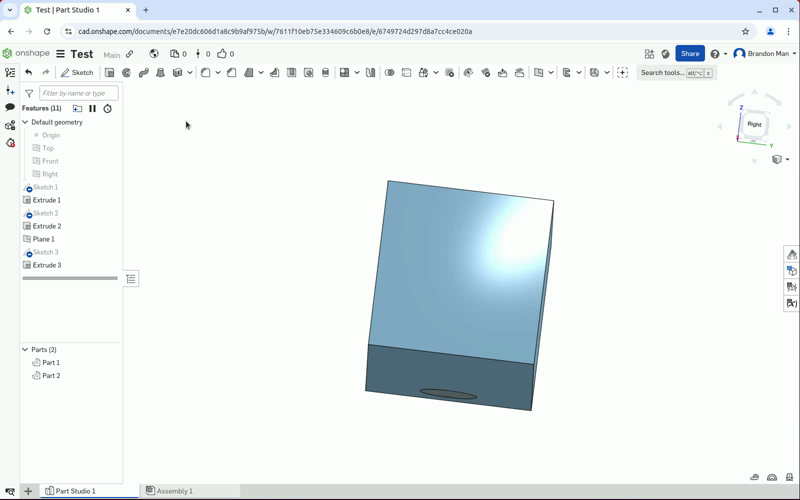
key(right, 3)
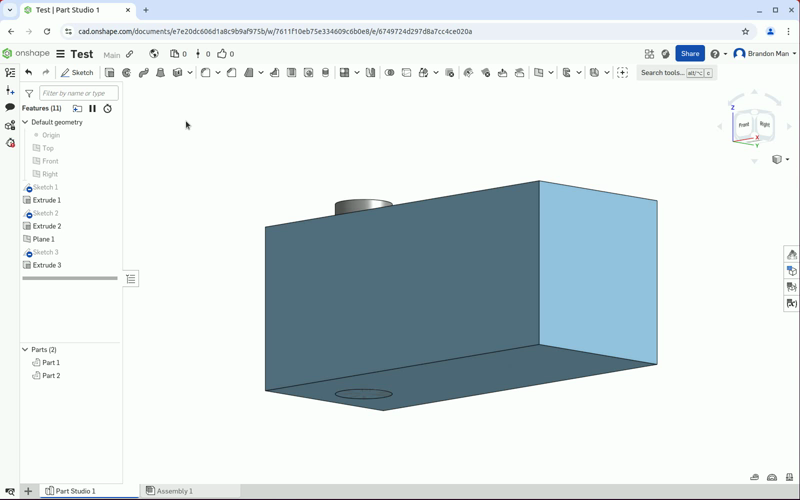
key(down, 3)
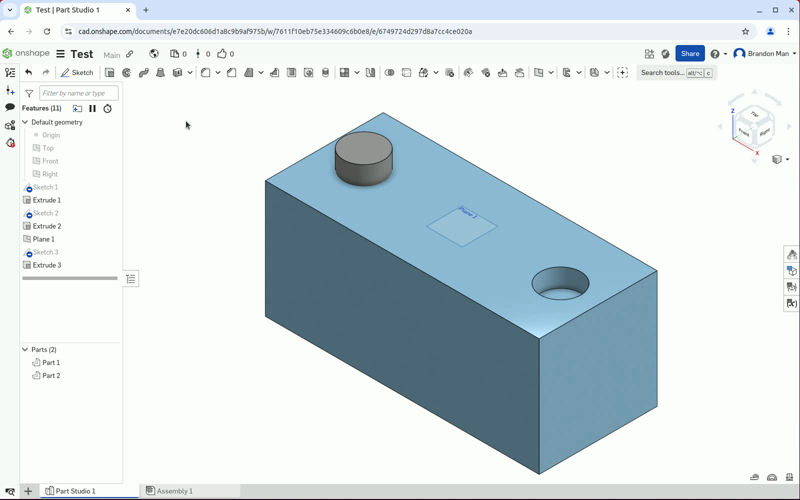
mouse_move(73, 189)
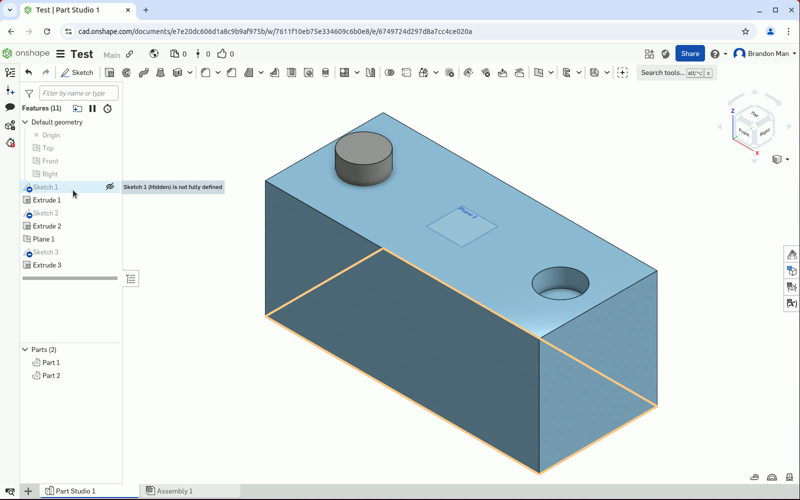
click(73, 189)